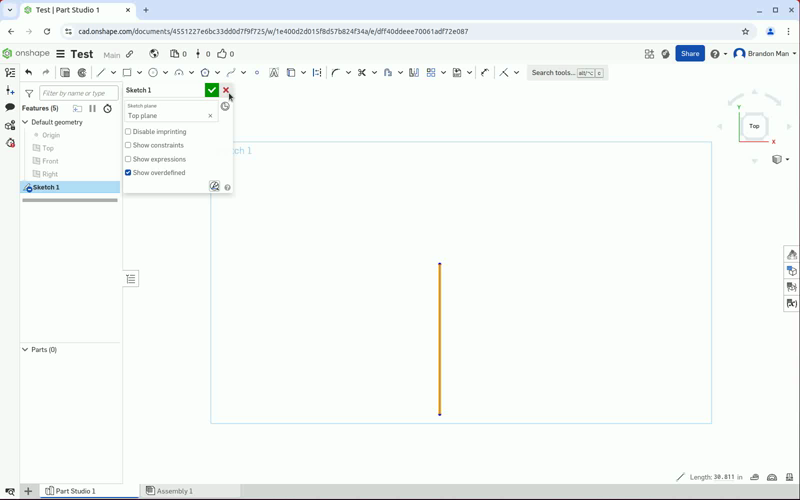
key(shift+h)
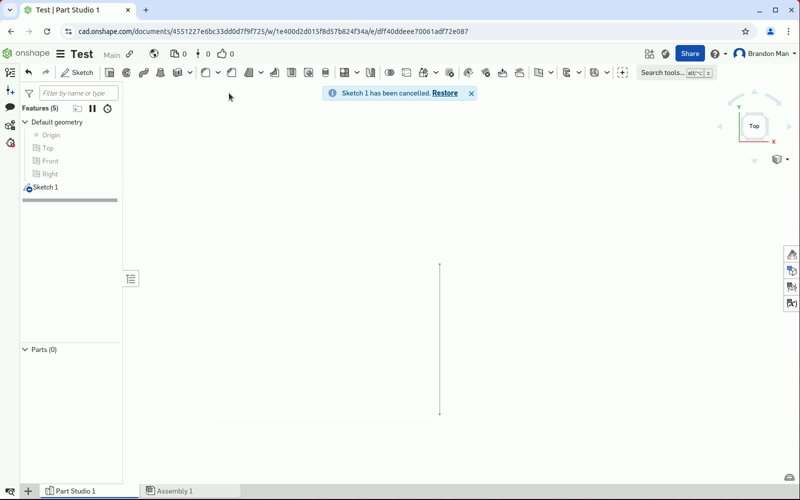
key(shift+s)
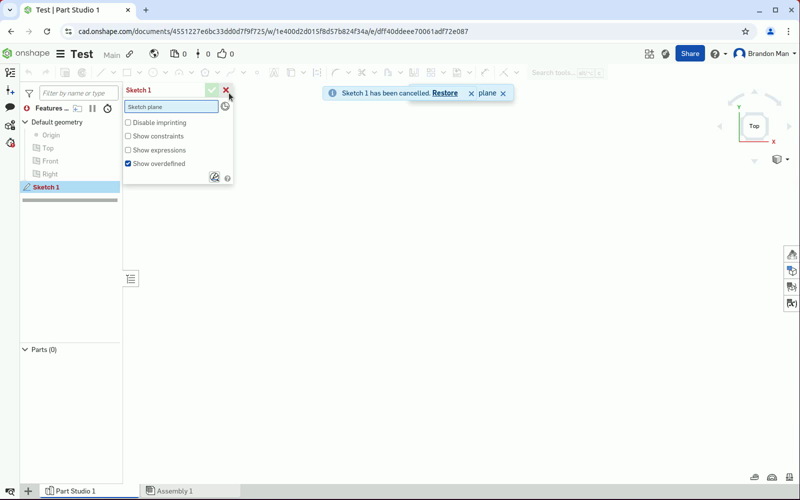
mouse_move(73, 150)
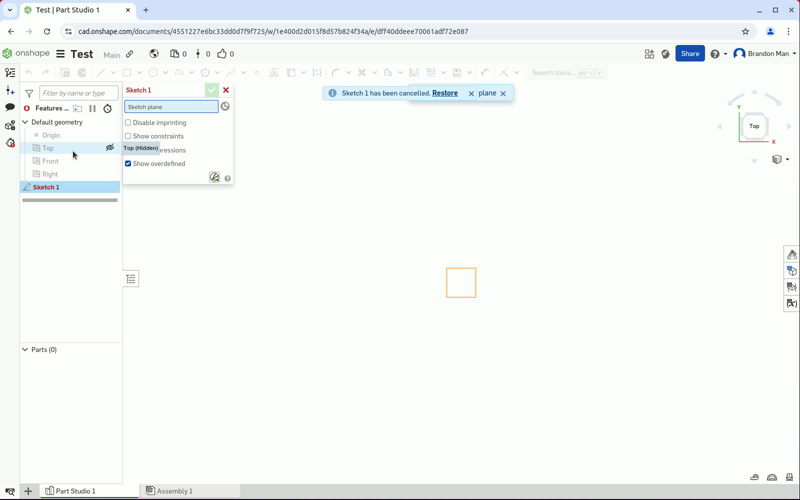
click(73, 150)
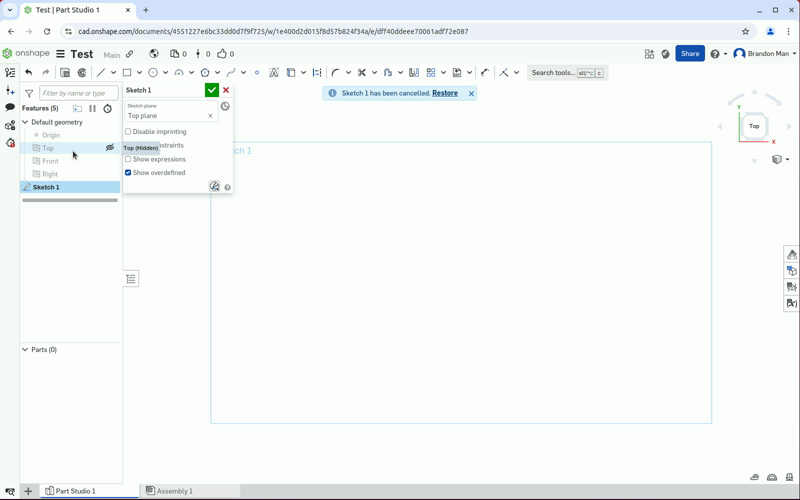
mouse_move(73, 352)
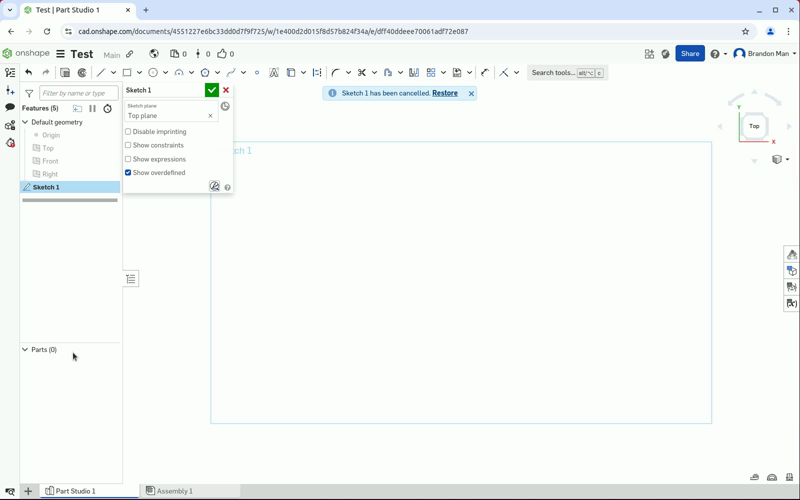
key(y)
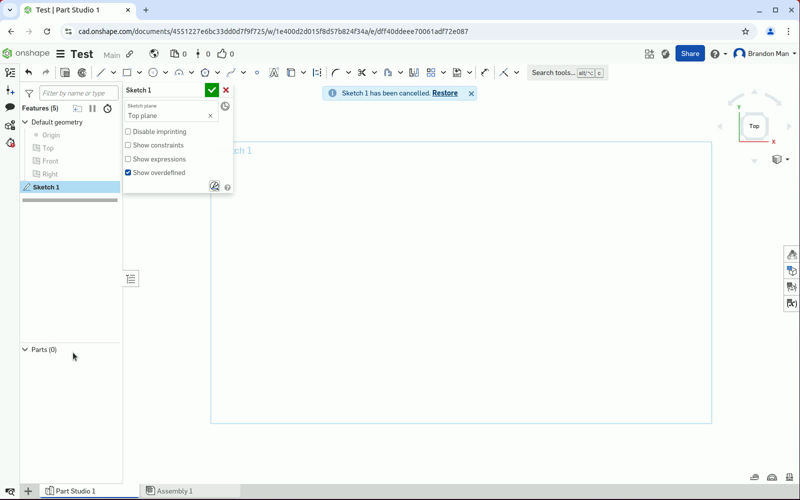
key(l)
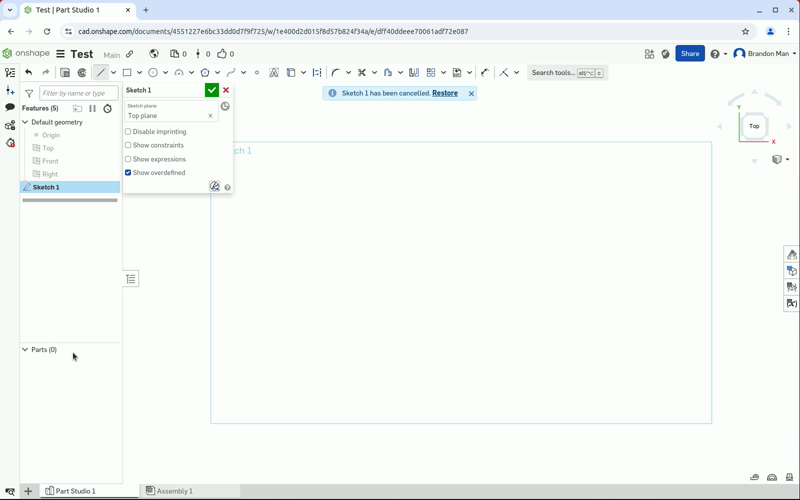
key_down(shift)
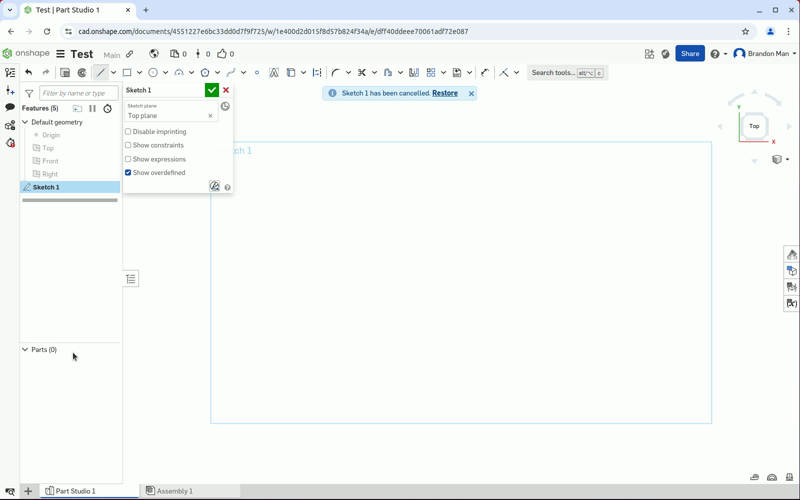
mouse_move(426, 282)
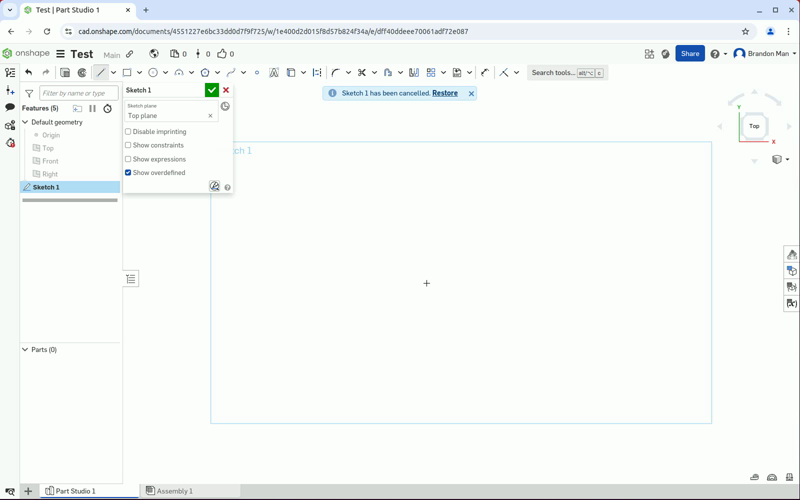
click(426, 282)
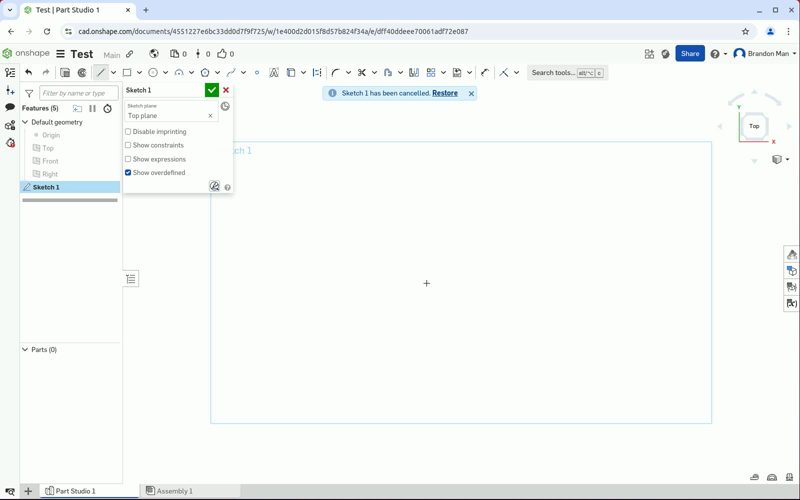
key_up(shift)
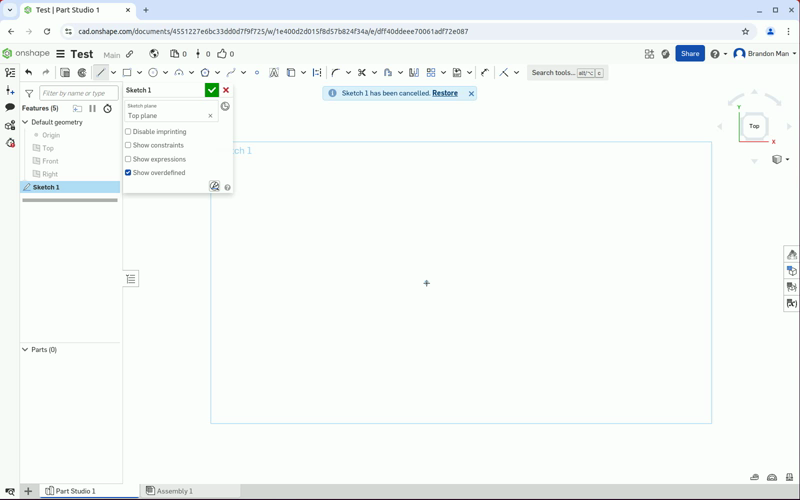
key_down(shift)
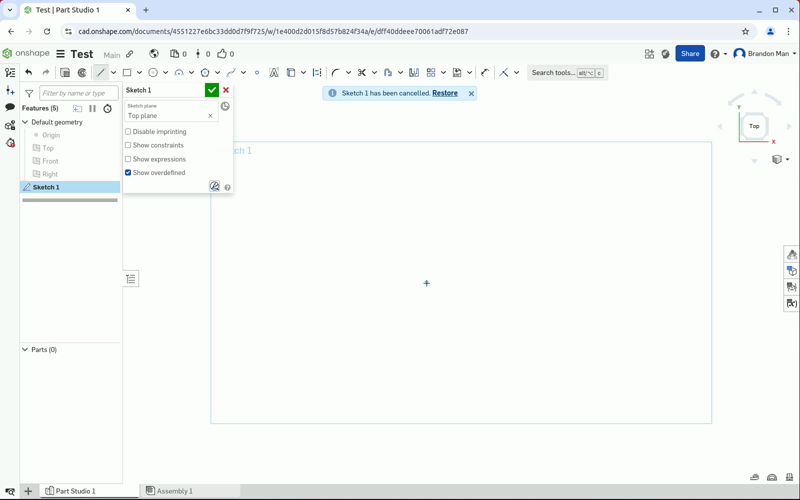
mouse_move(510, 282)
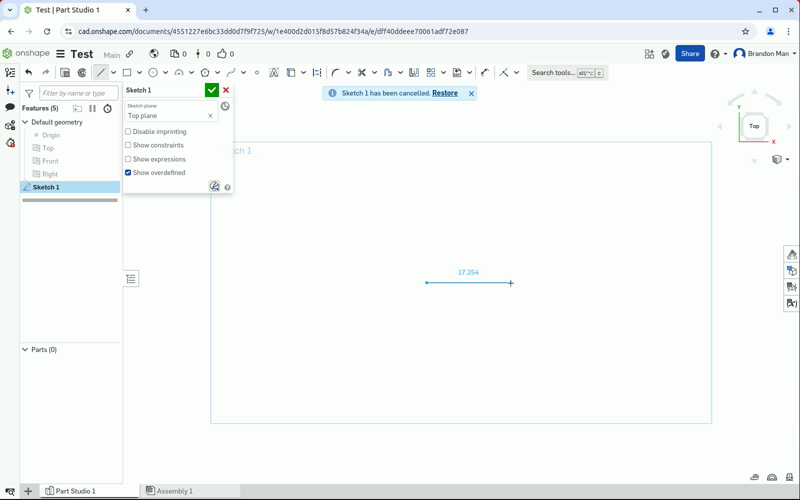
click(510, 282)
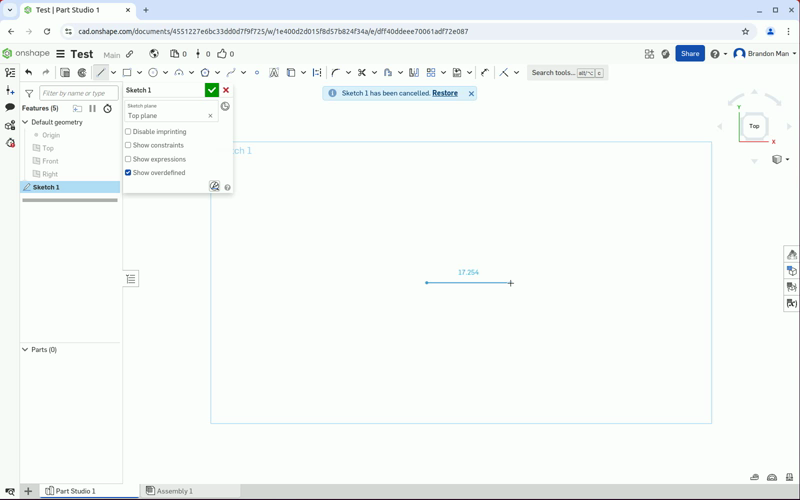
key_up(shift)
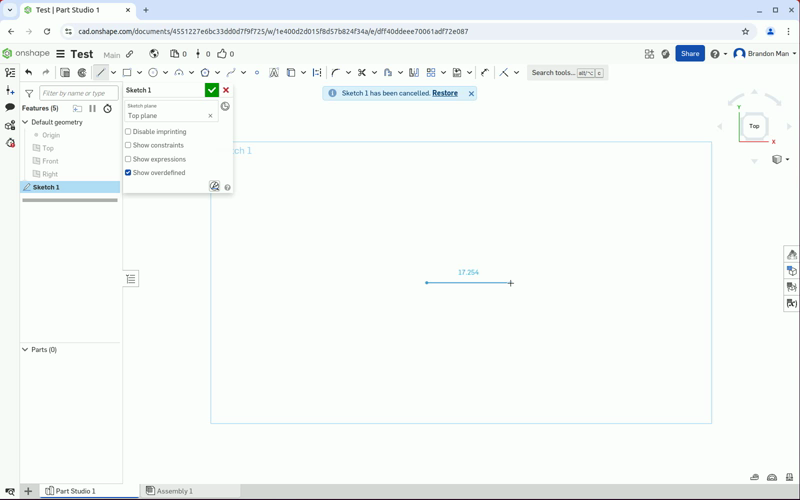
key_down(shift)
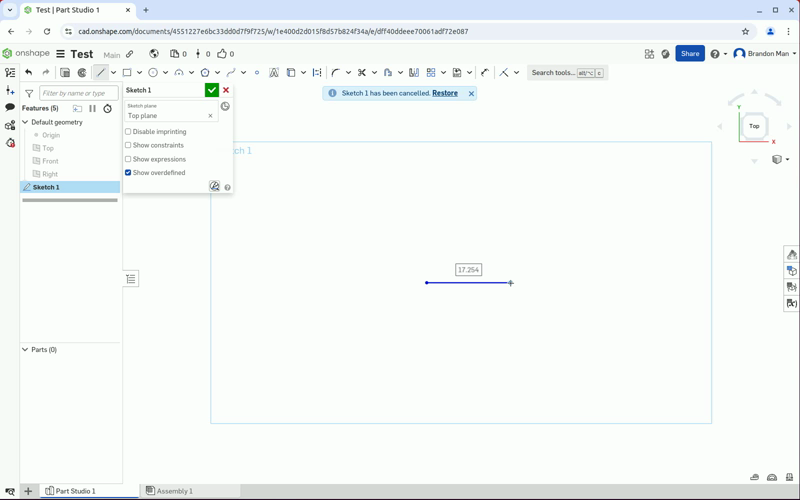
mouse_move(567, 226)
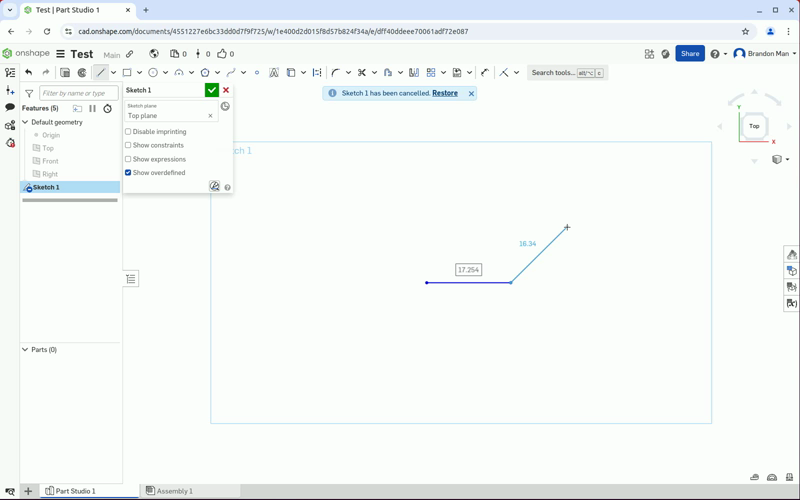
click(567, 226)
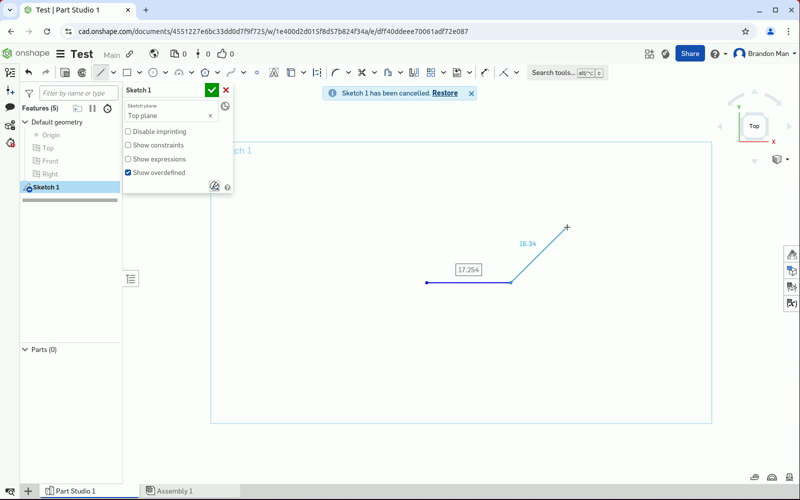
key_up(shift)
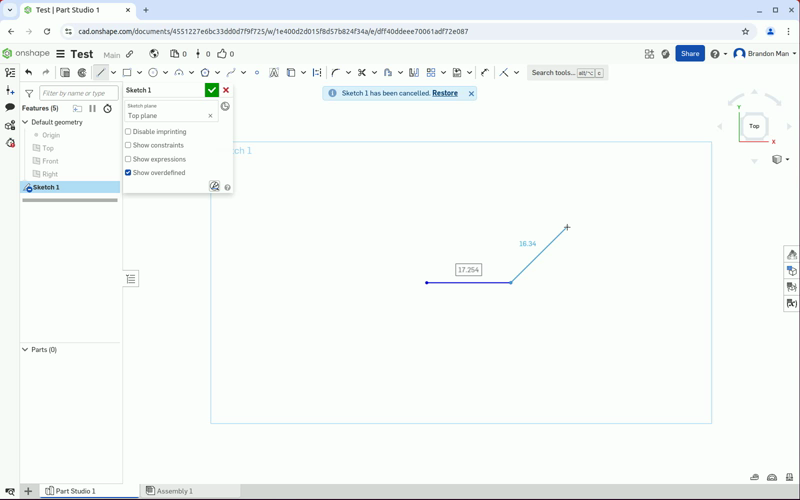
key_down(shift)
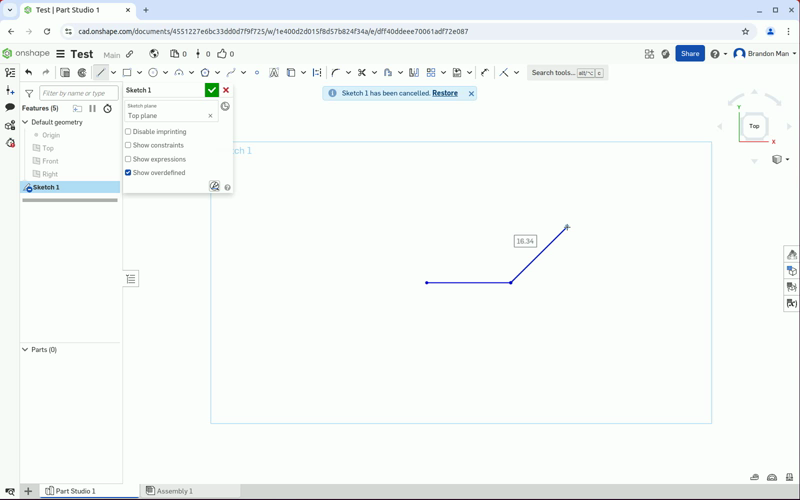
mouse_move(589, 226)
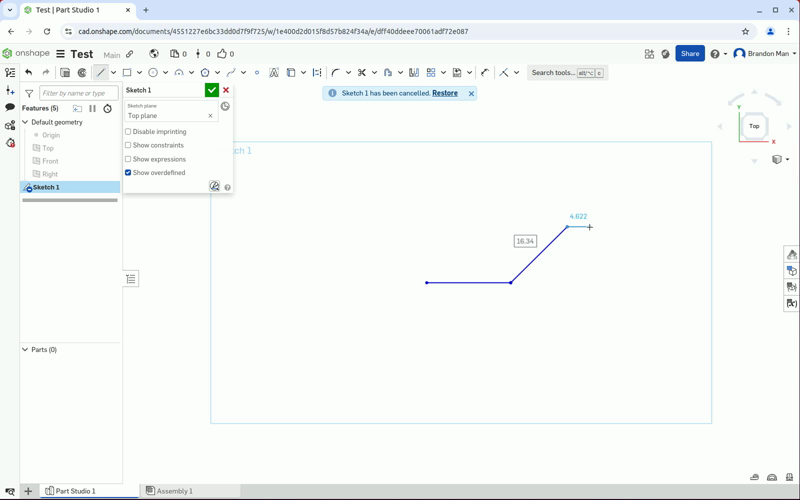
mouse_move(567, 170)
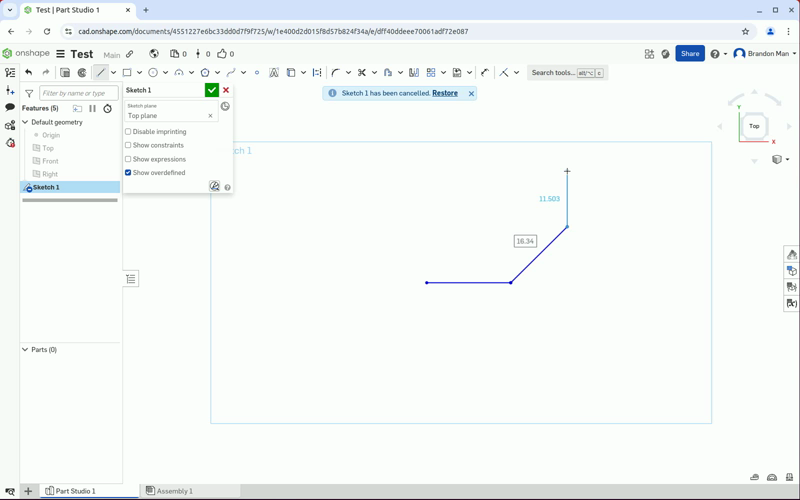
click(567, 170)
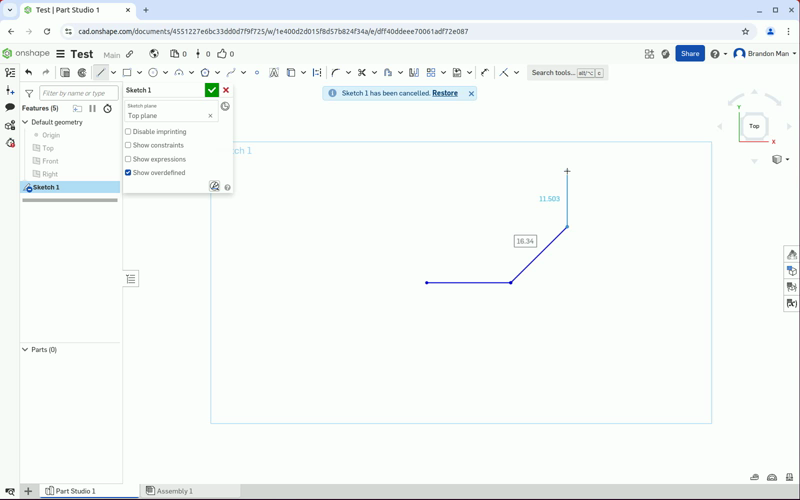
key_up(shift)
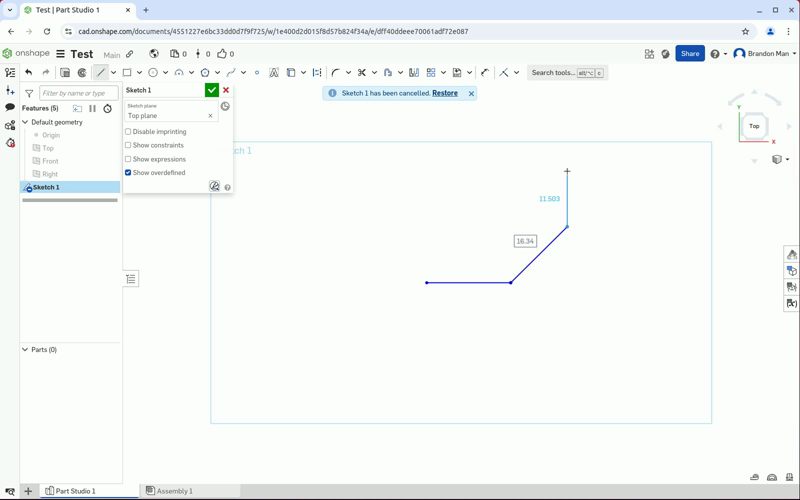
key_down(shift)
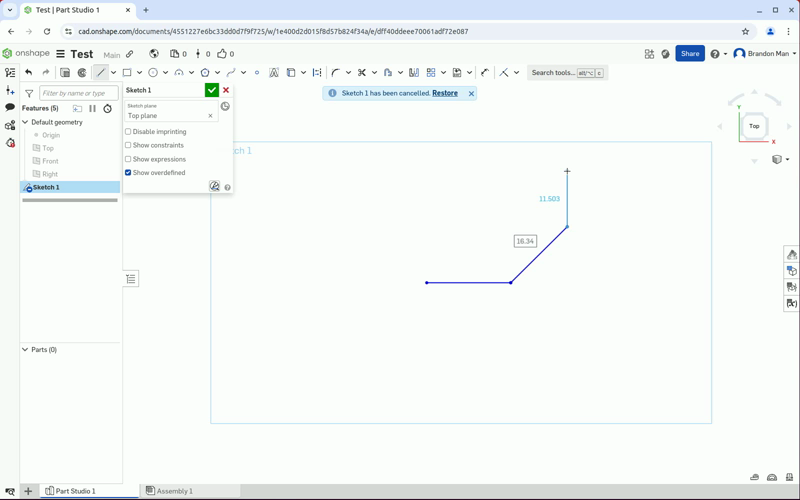
mouse_move(426, 170)
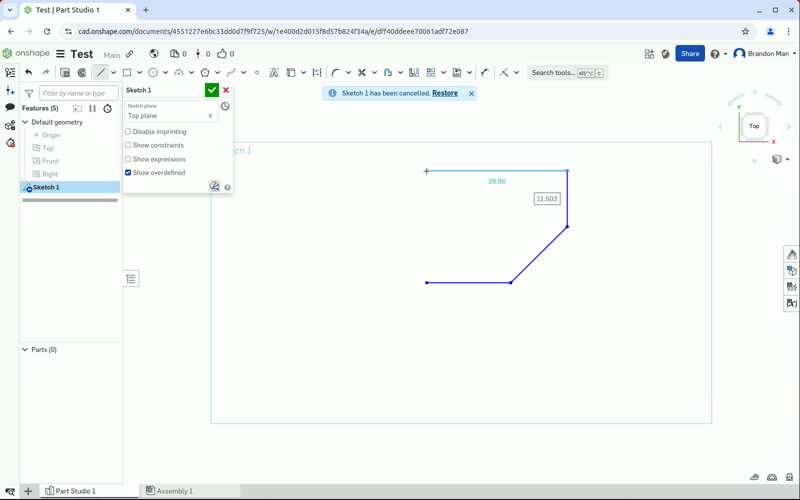
click(426, 170)
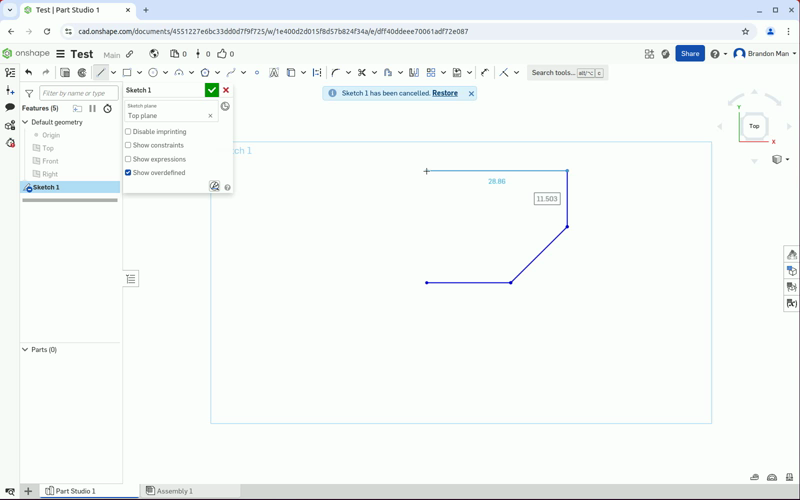
key_up(shift)
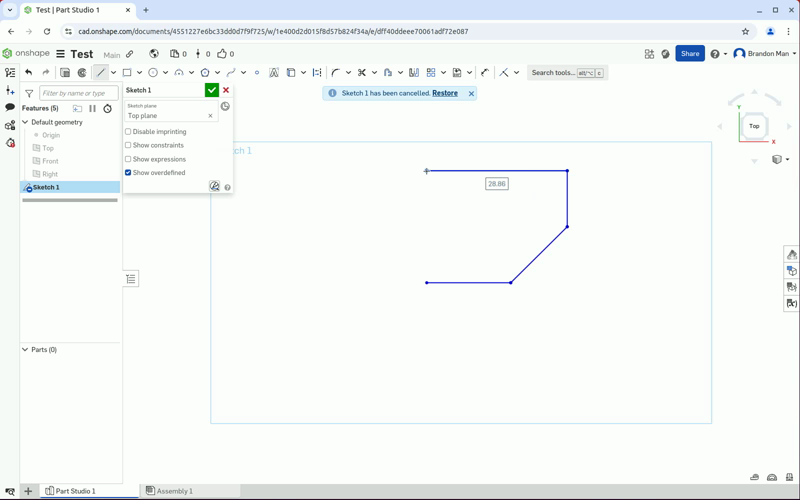
key(esc)
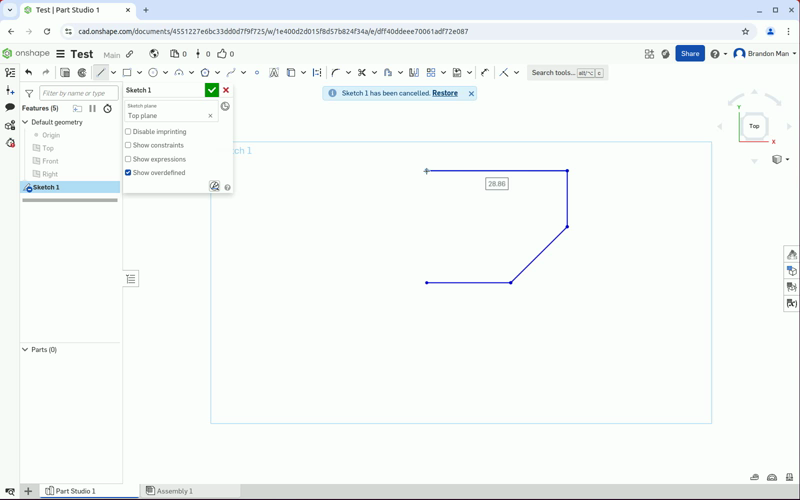
key(a)
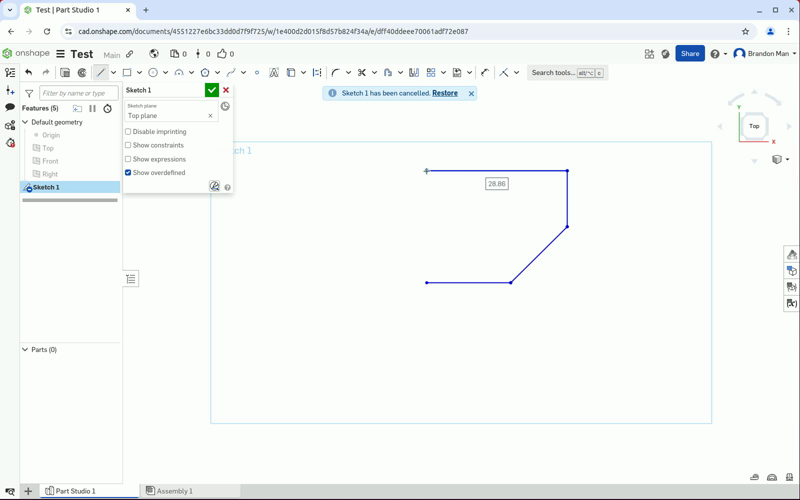
mouse_move(426, 170)
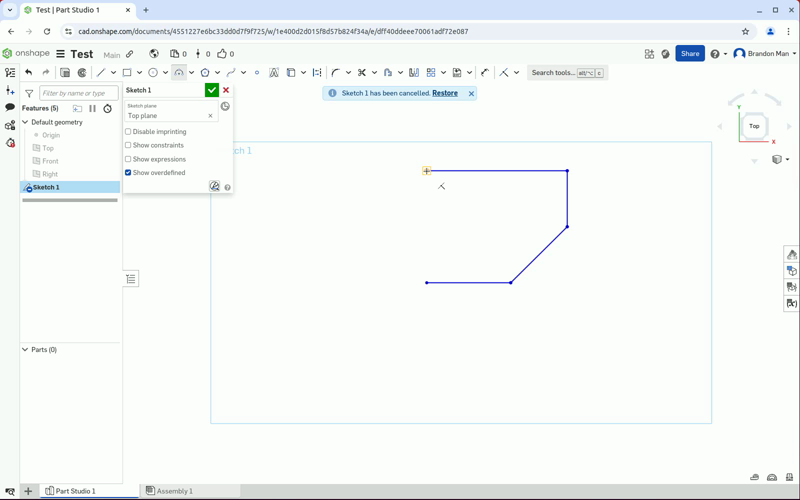
click(426, 170)
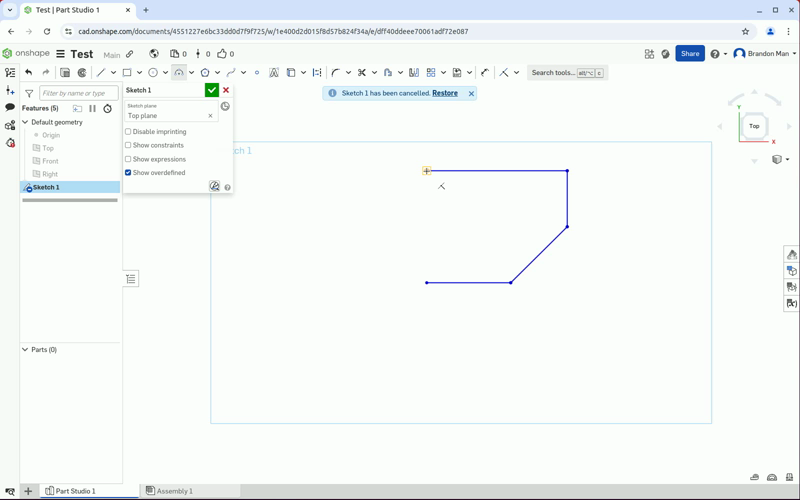
mouse_move(426, 282)
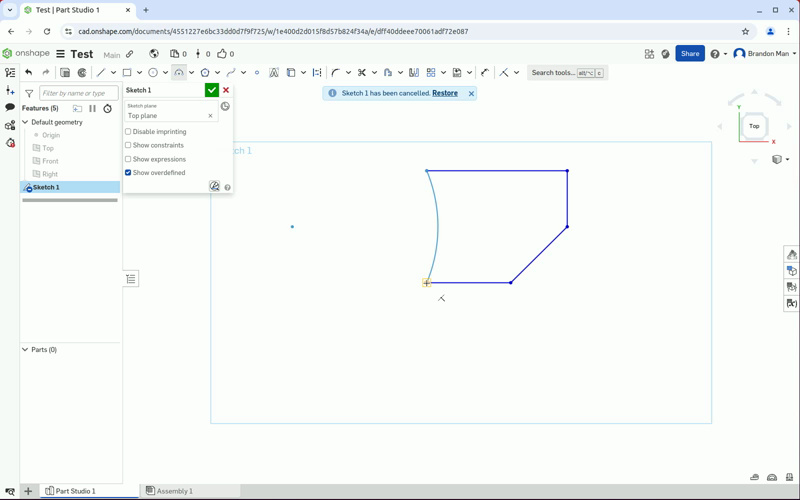
click(426, 282)
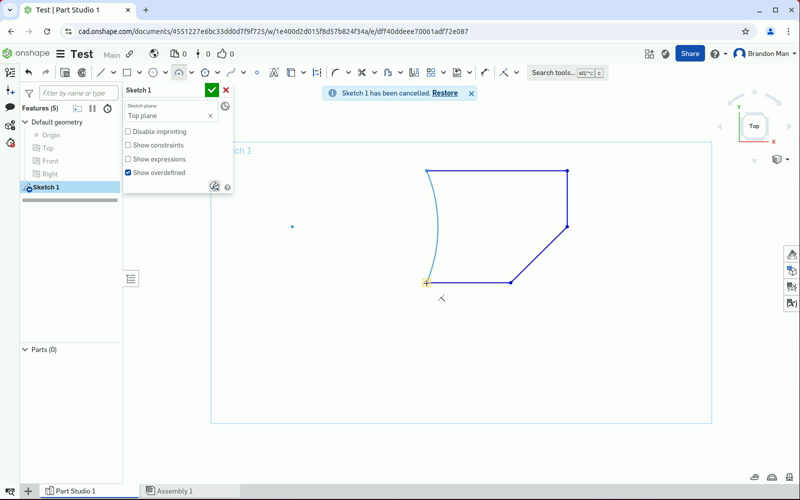
key_down(shift)
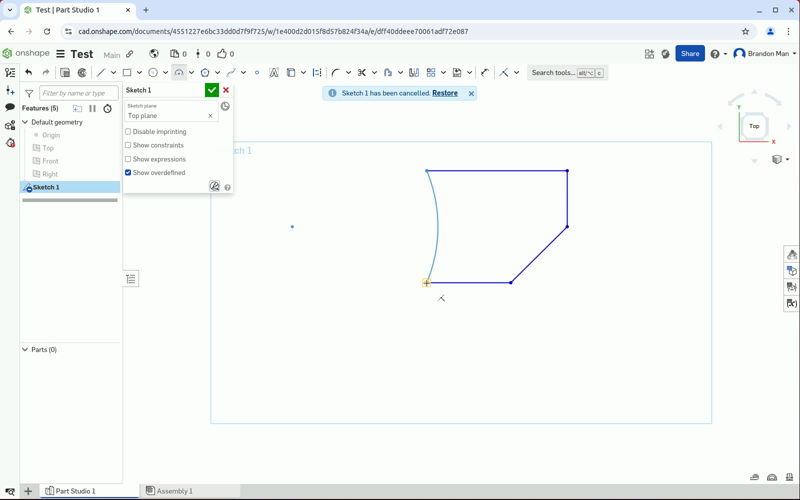
mouse_move(370, 226)
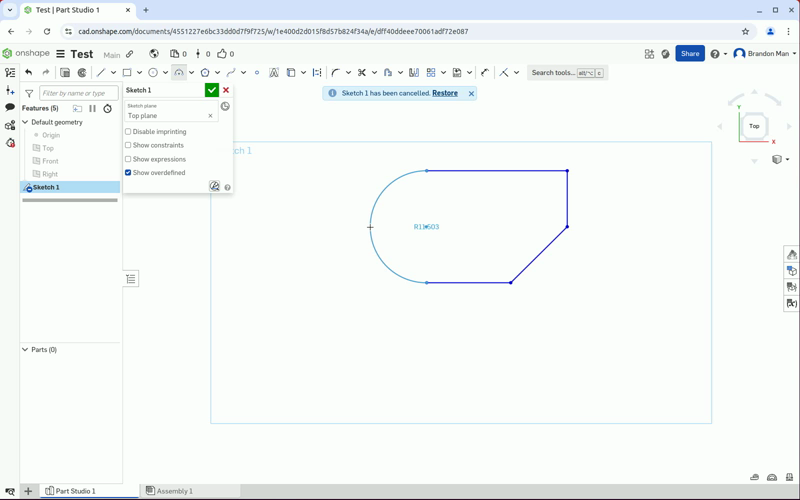
click(370, 226)
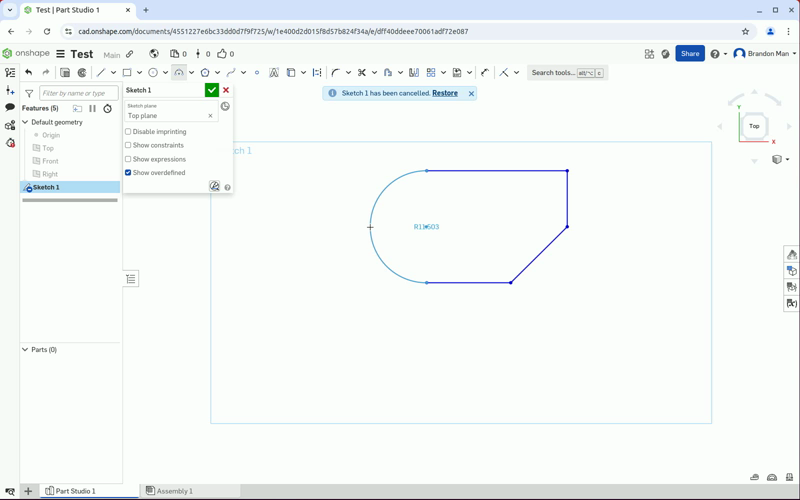
key_up(shift)
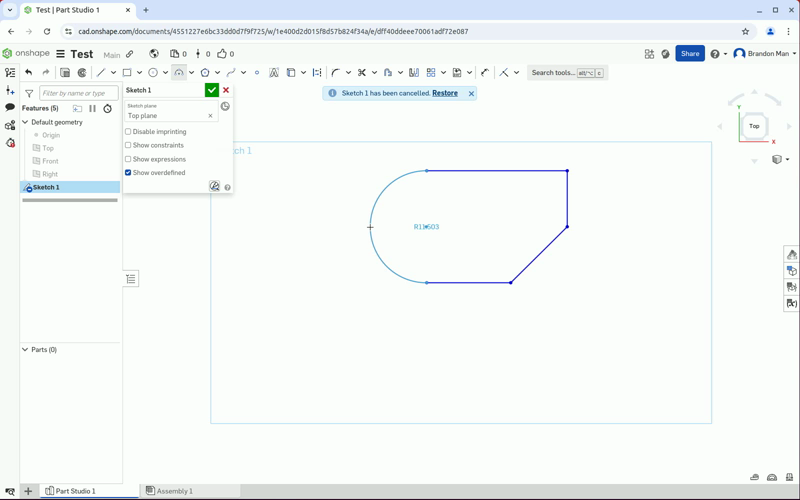
key(esc)
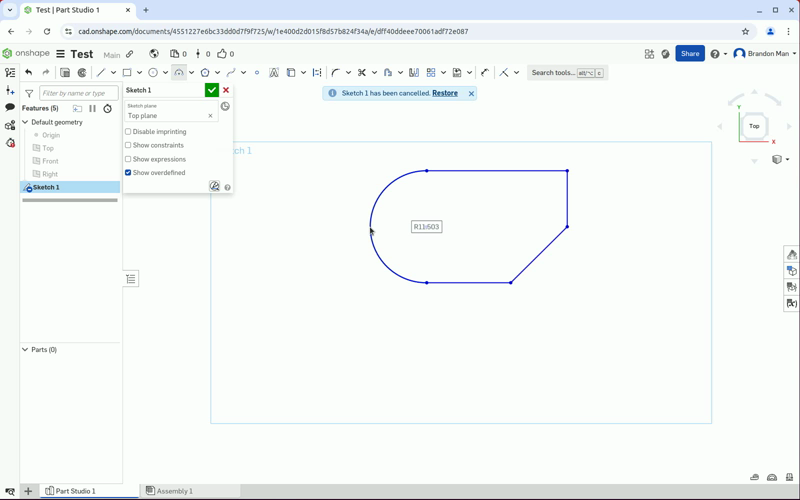
key(c)
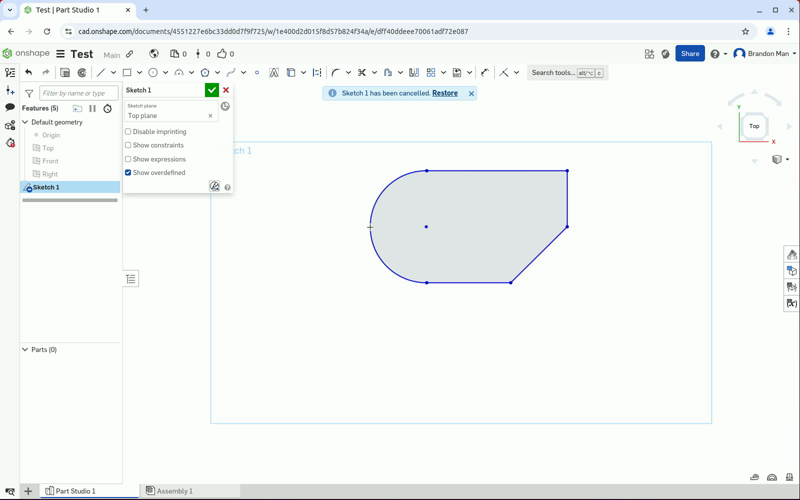
key_down(shift)
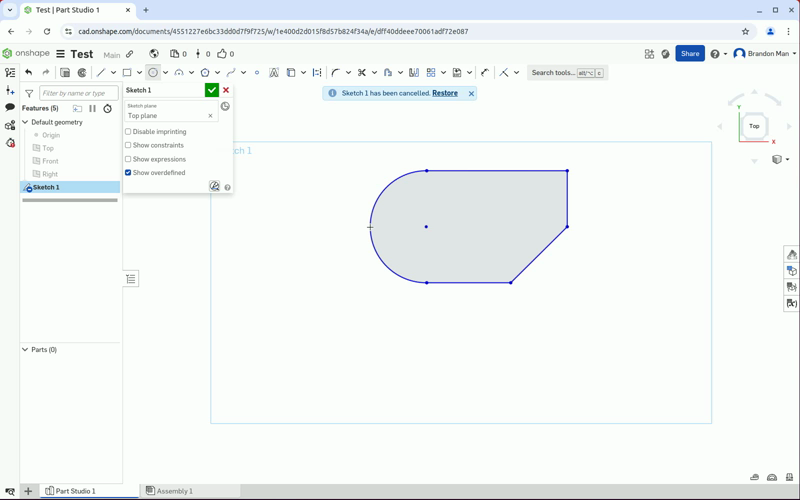
mouse_move(426, 226)
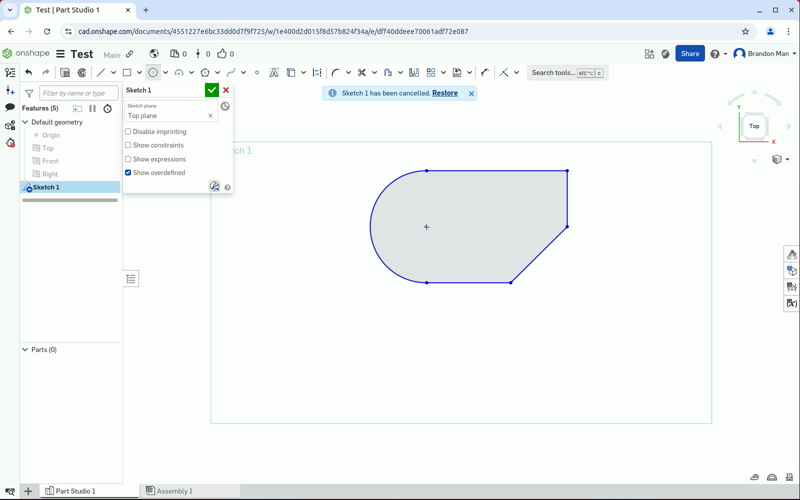
click(426, 226)
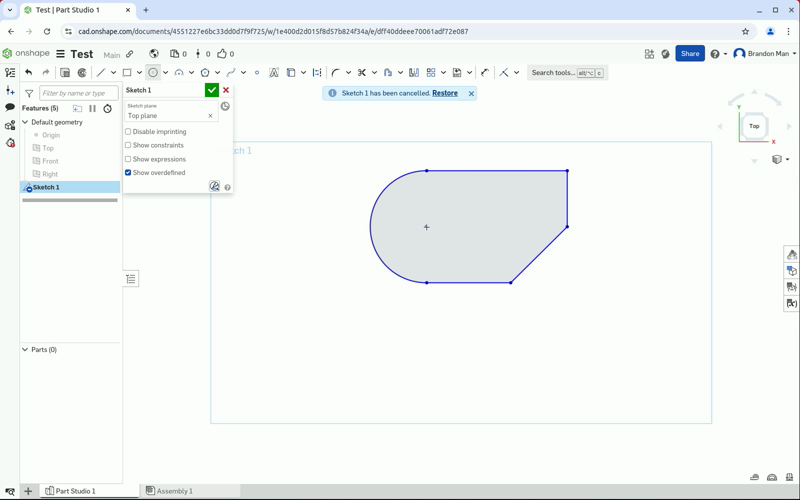
key_up(shift)
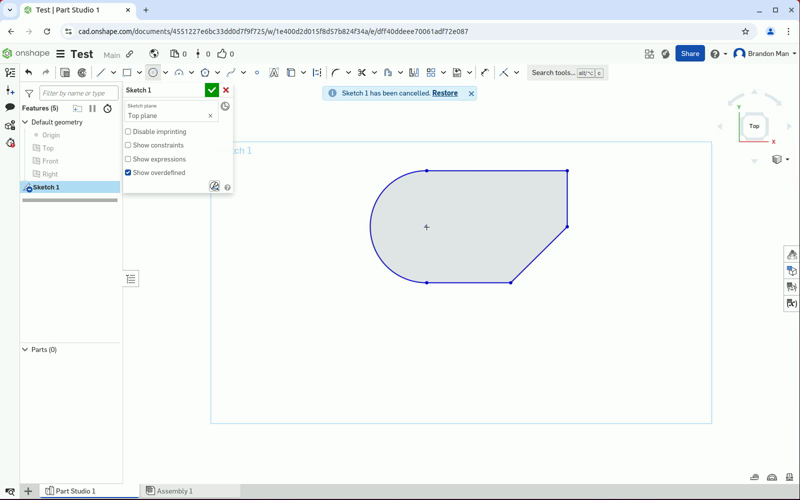
mouse_move(454, 226)
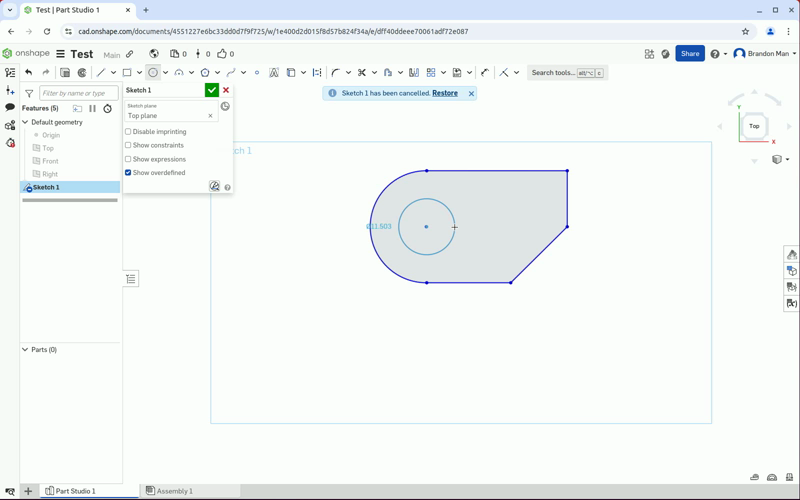
click(454, 226)
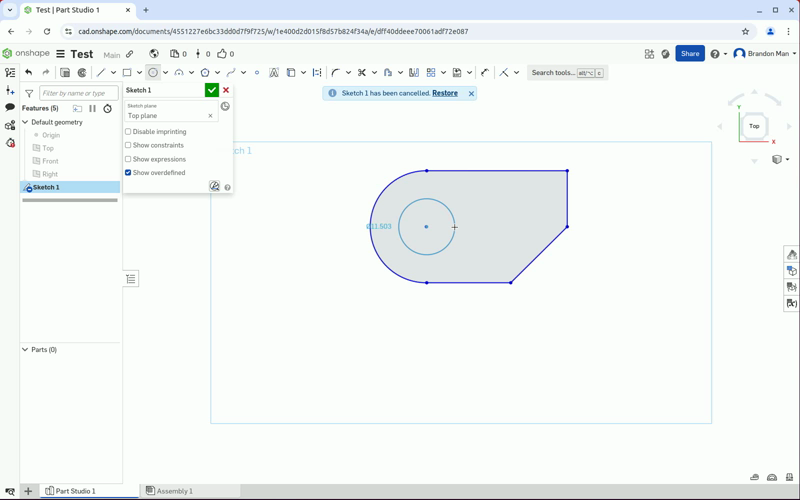
key(esc)
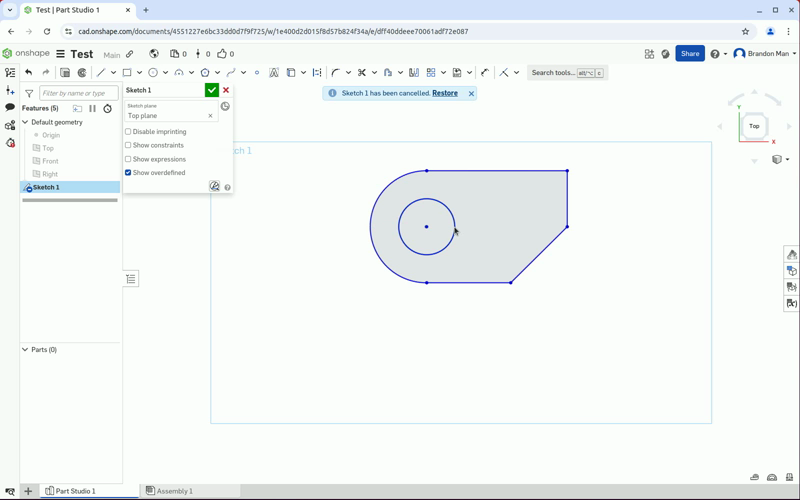
mouse_move(526, 245)
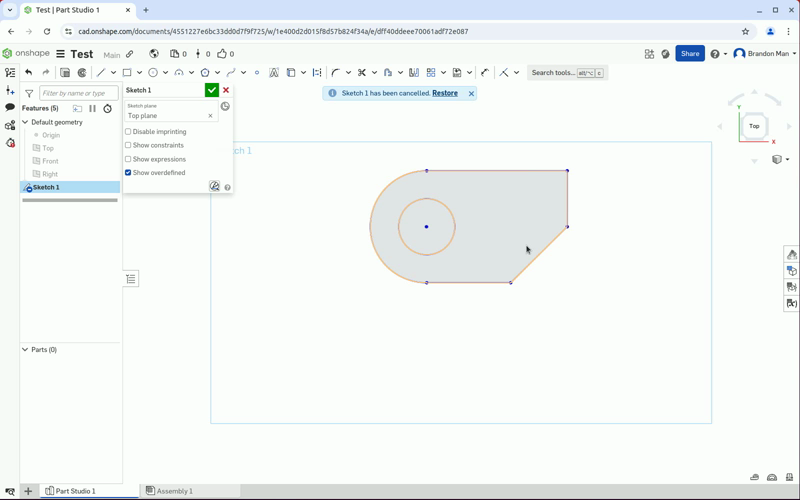
click(526, 245)
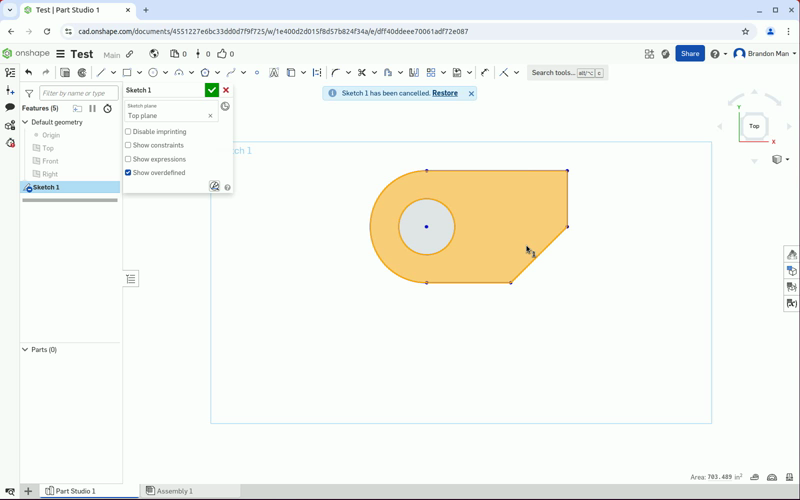
mouse_move(73, 352)
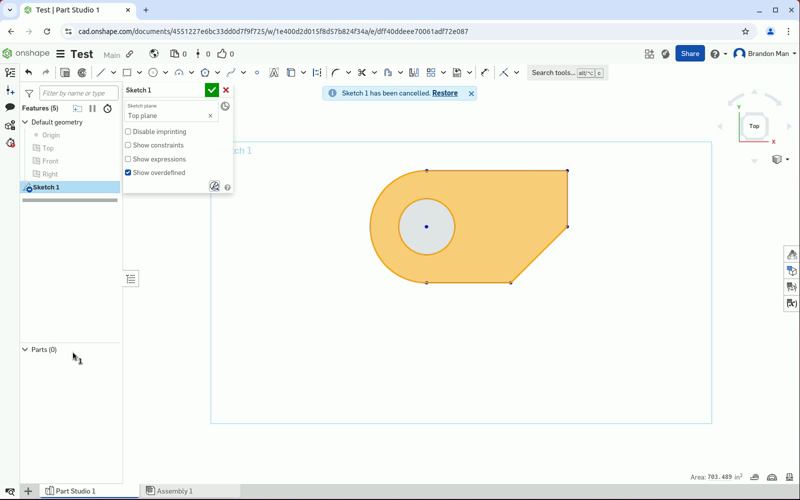
key(shift+y)
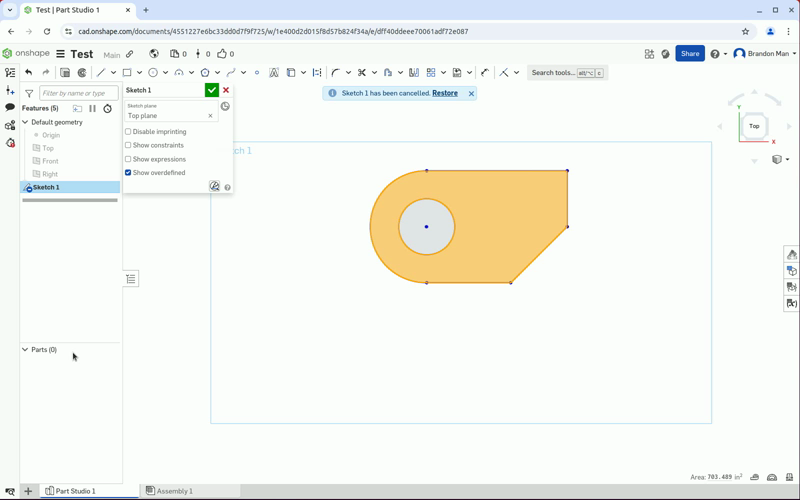
key(shift+e)
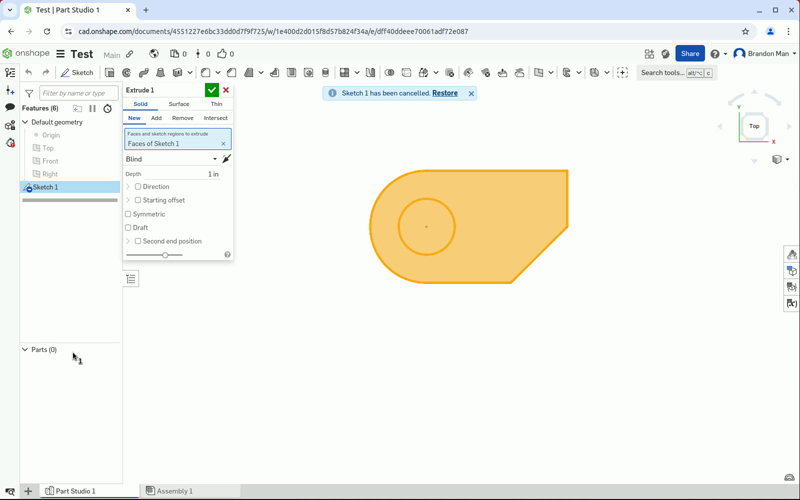
mouse_move(143, 106)
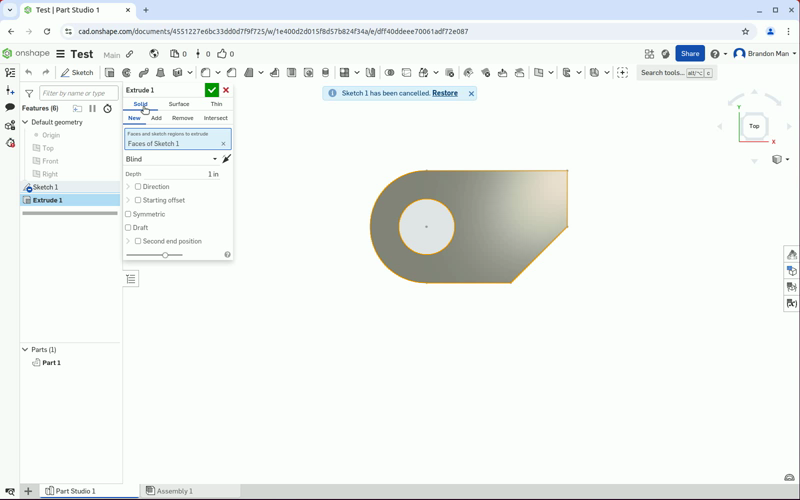
click(143, 106)
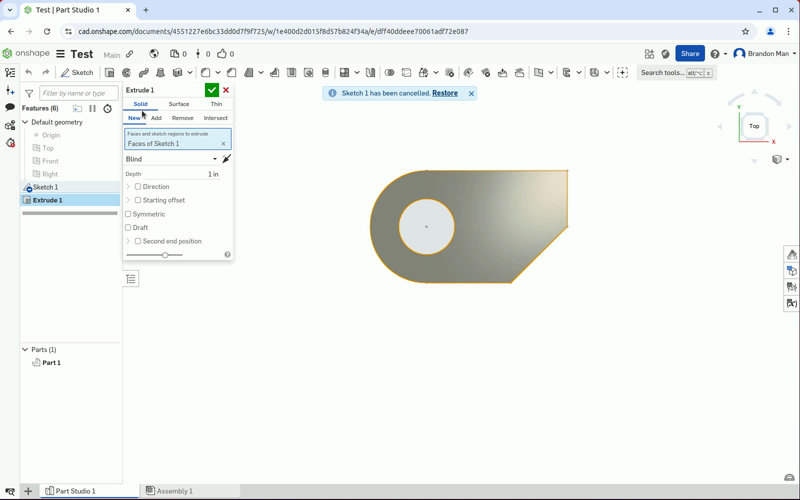
mouse_move(137, 120)
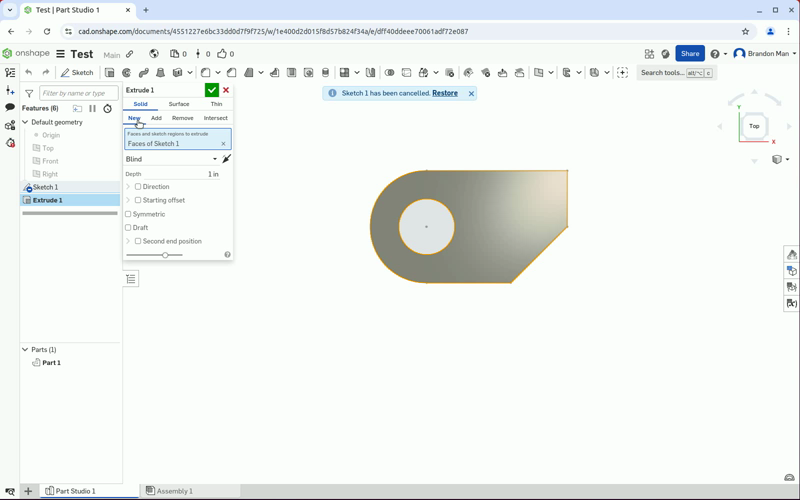
click(137, 120)
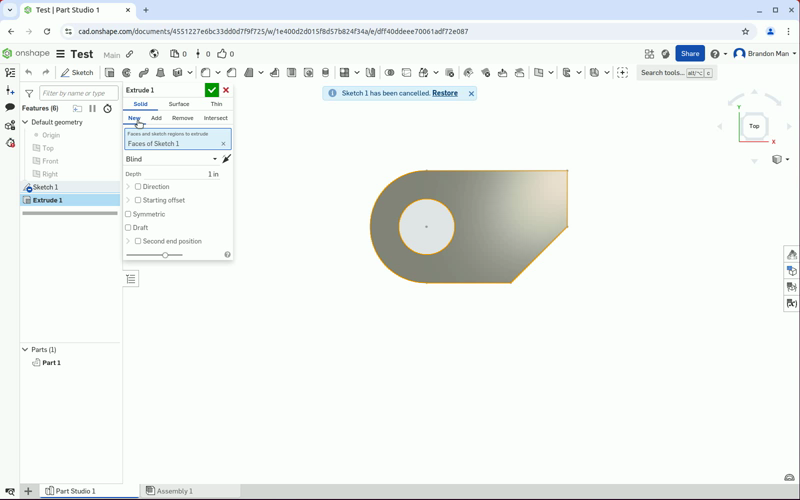
key(tab, 4)
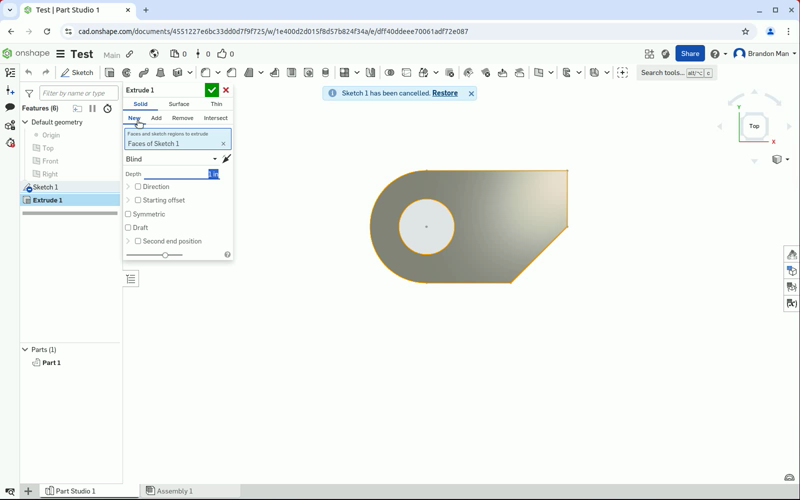
text(5.777)
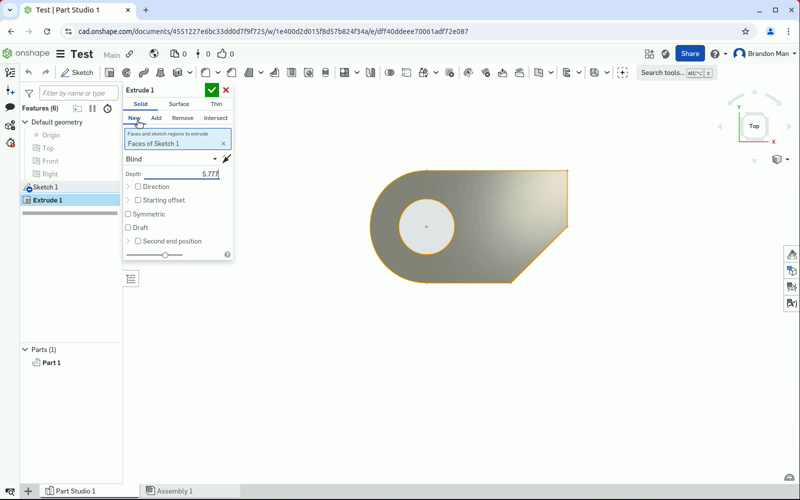
key(enter)
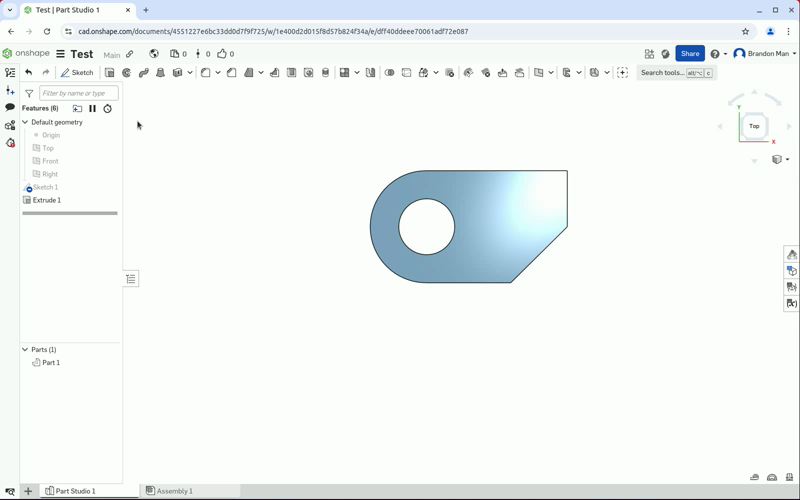
key(shift+h)
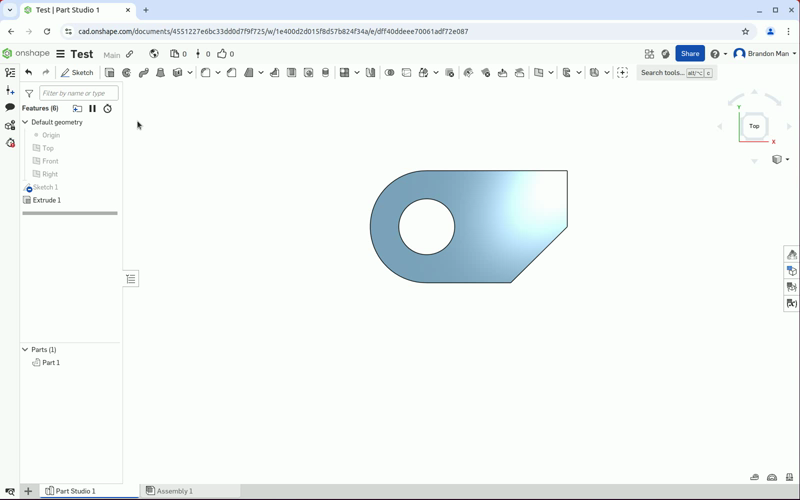
key(shift+h)
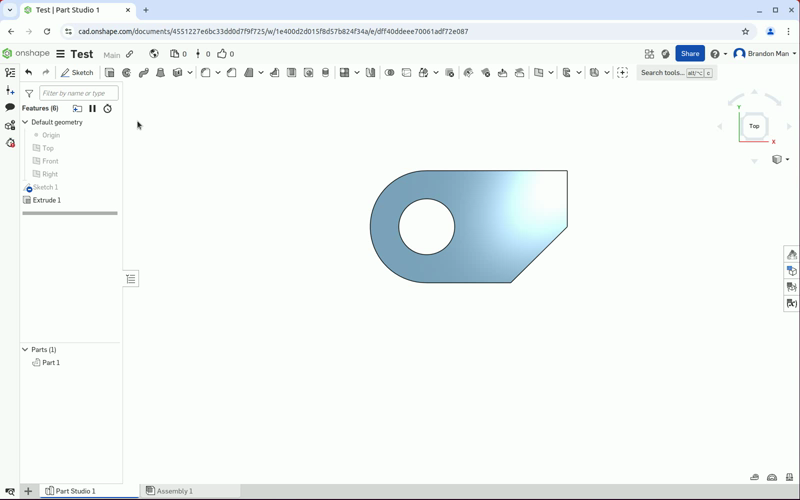
mouse_move(73, 189)
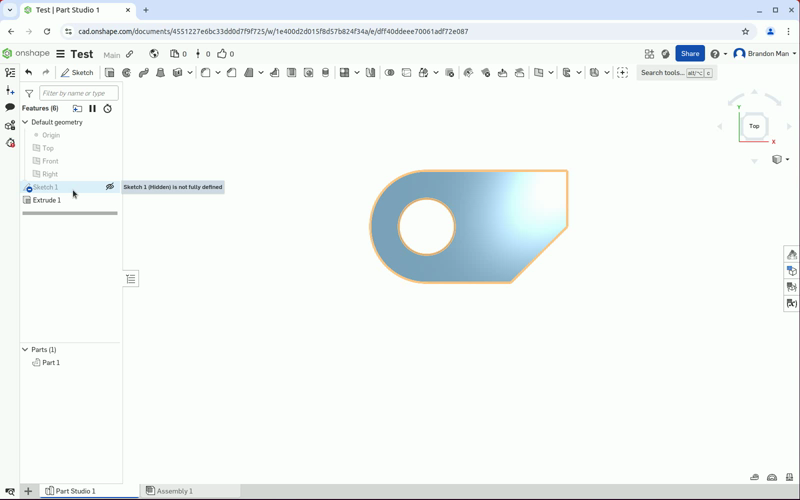
click(73, 189)
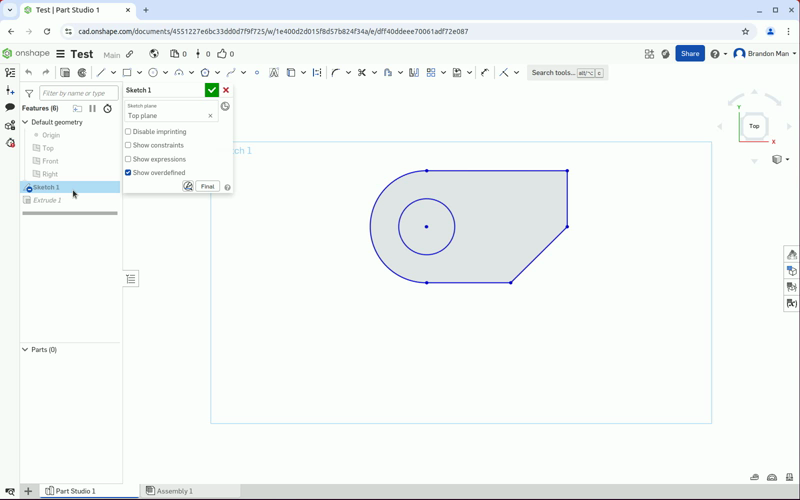
mouse_move(229, 92)
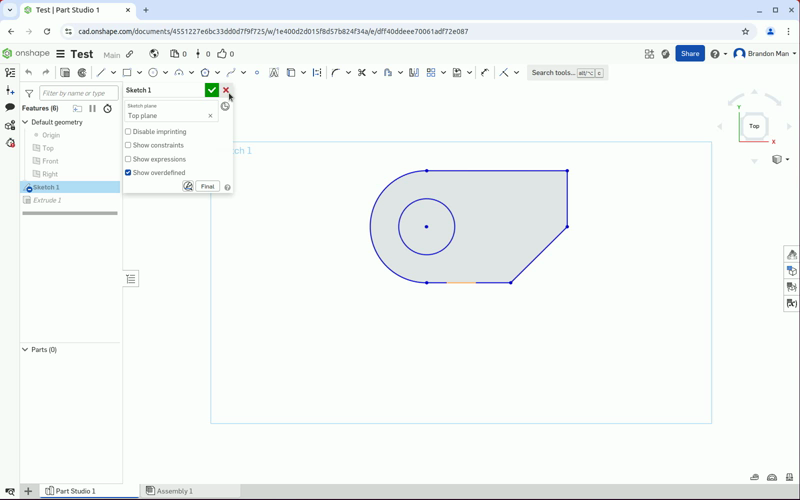
click(229, 92)
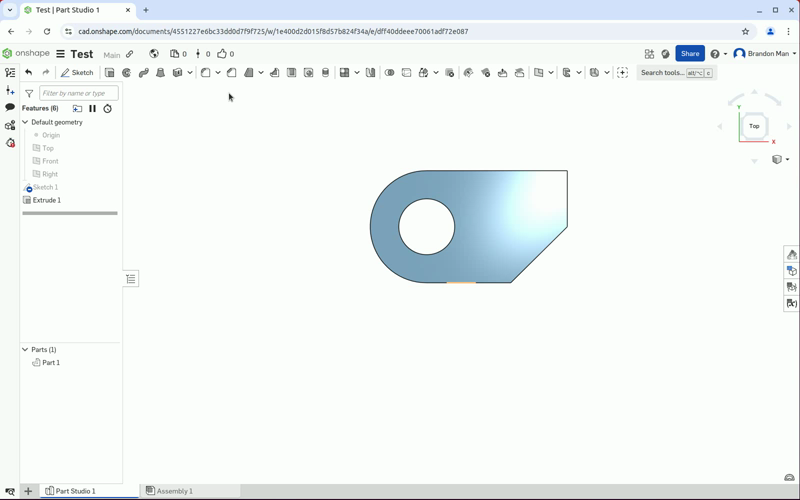
mouse_move(541, 75)
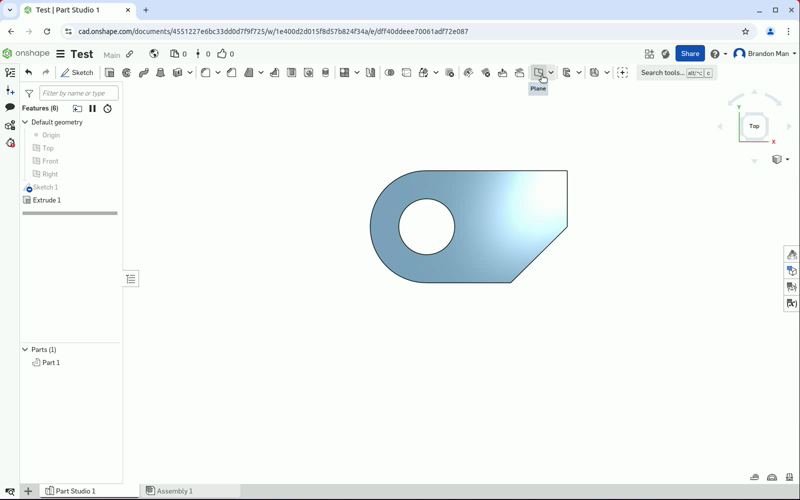
click(541, 75)
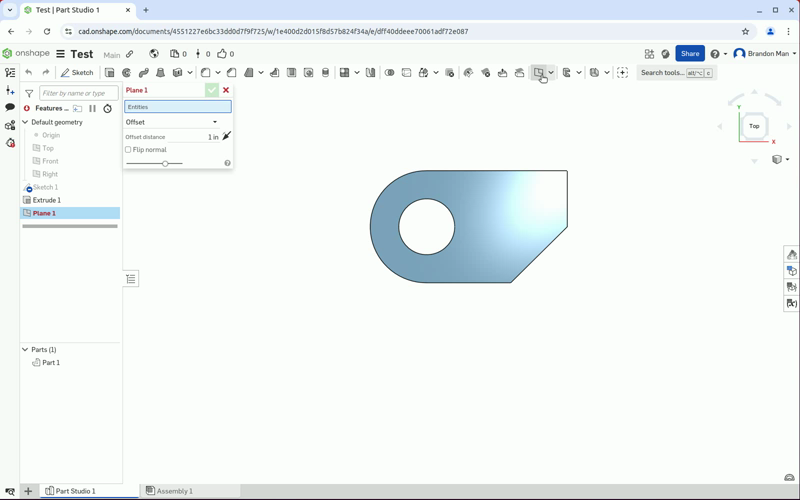
mouse_move(73, 150)
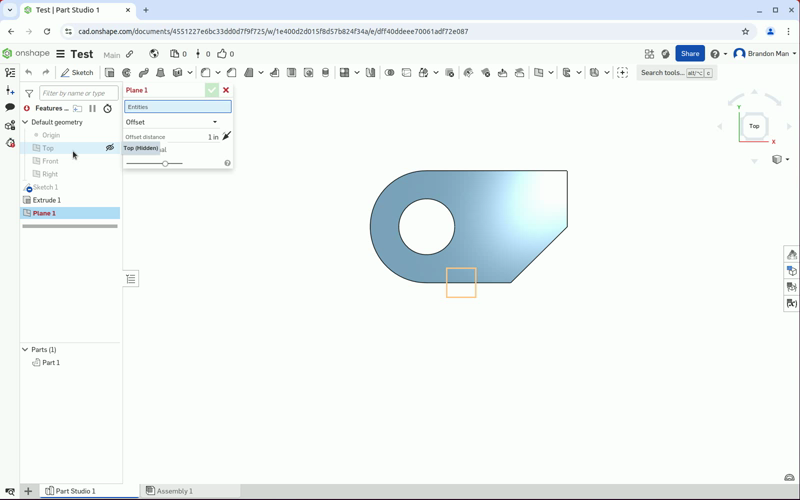
click(73, 150)
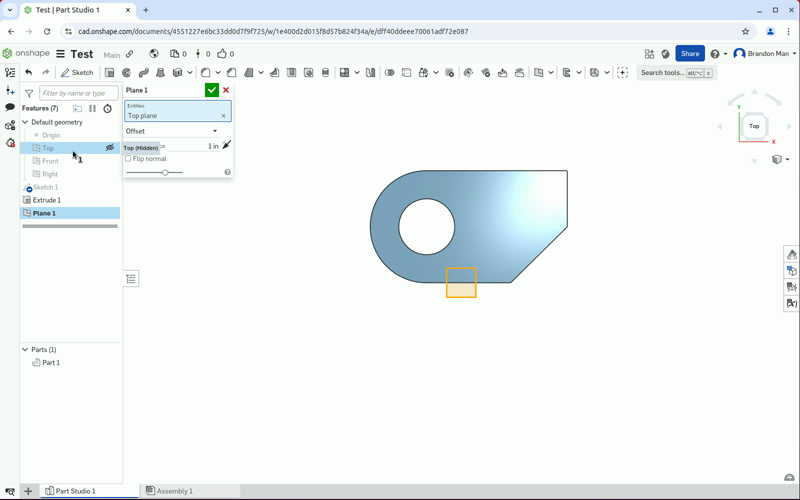
key(tab, 2)
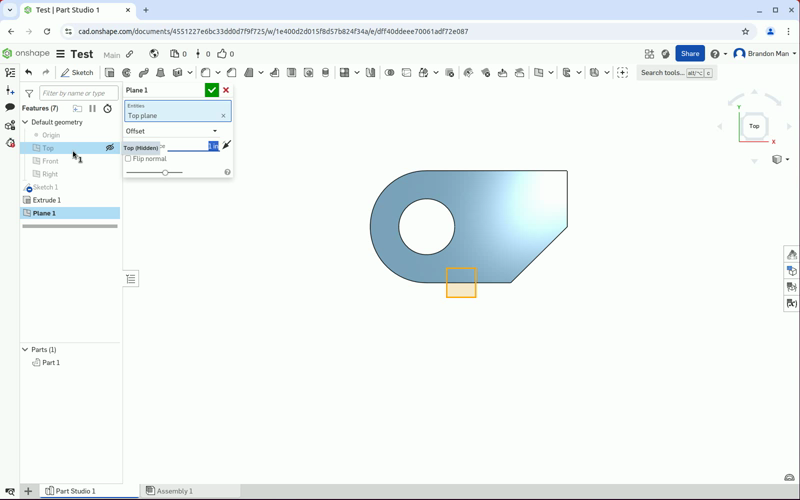
text(5.792)
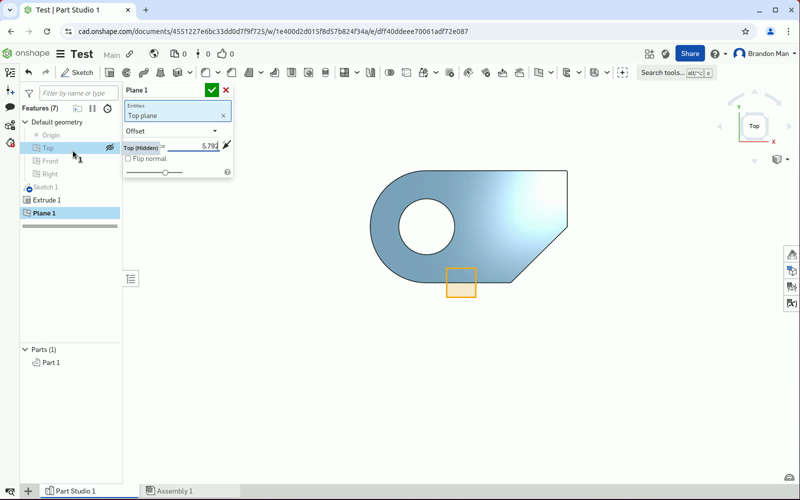
key(enter, 2)
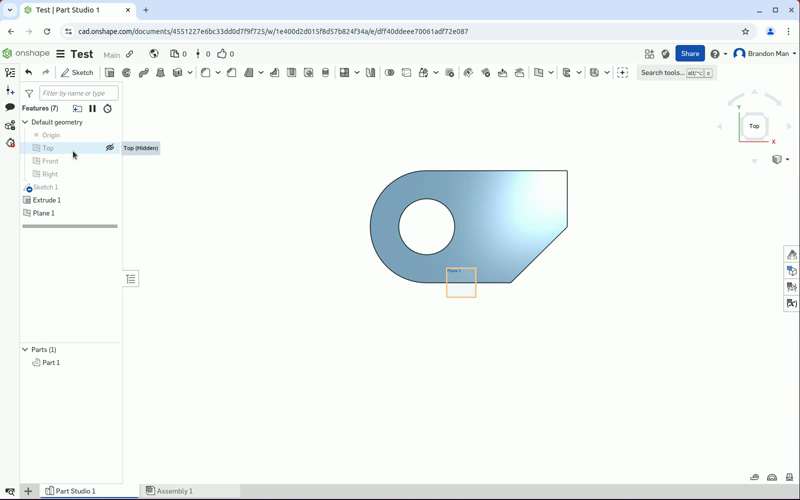
key(shift+s)
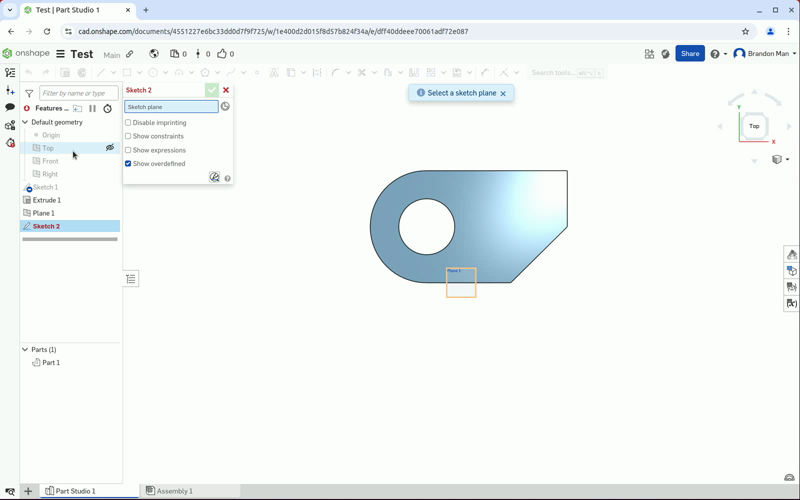
mouse_move(73, 215)
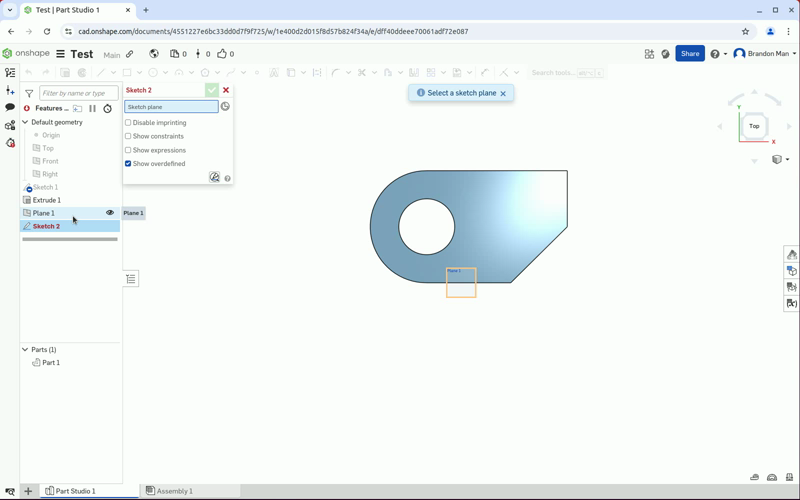
click(73, 215)
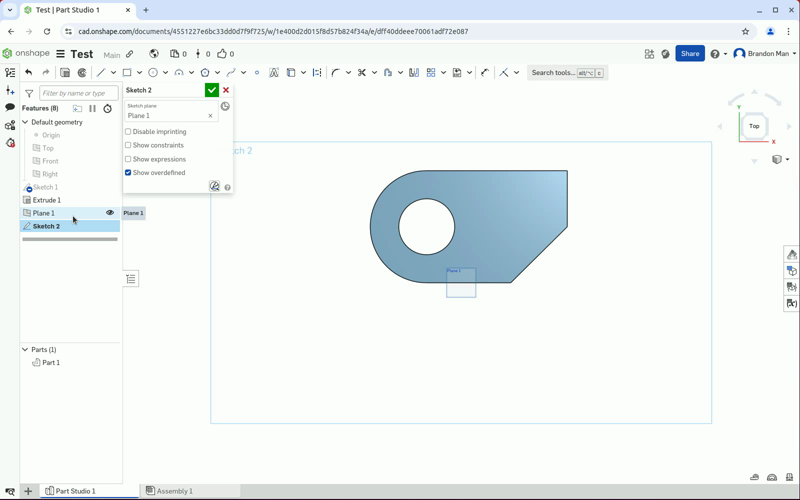
mouse_move(73, 352)
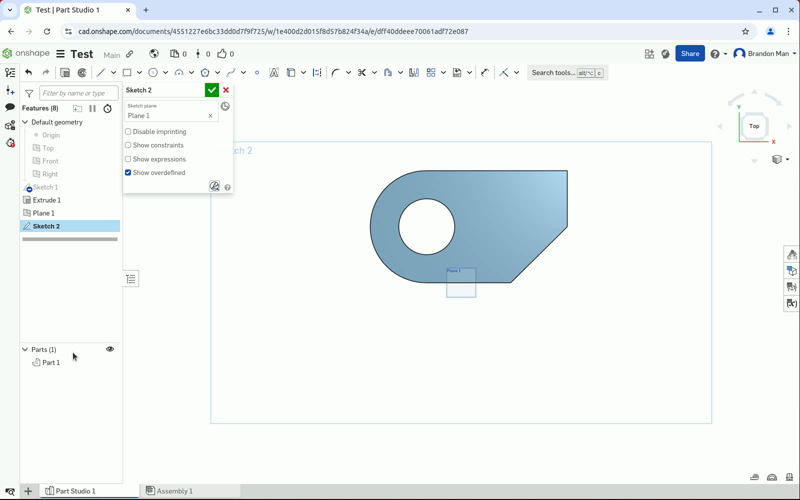
key(y)
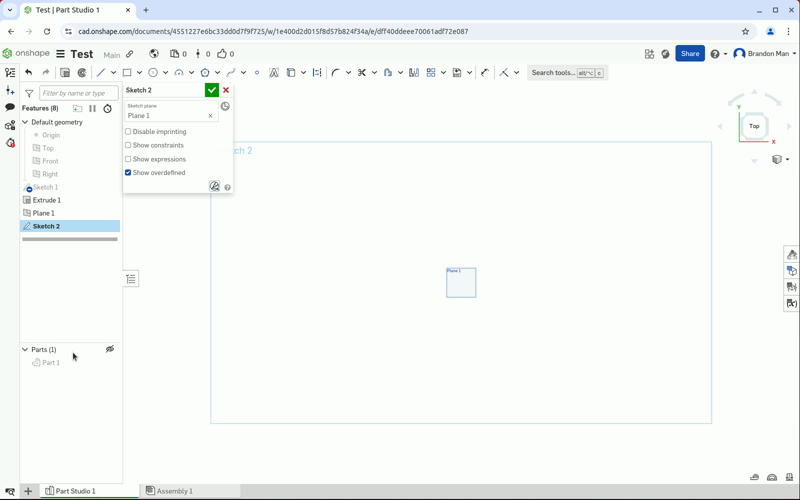
key(c)
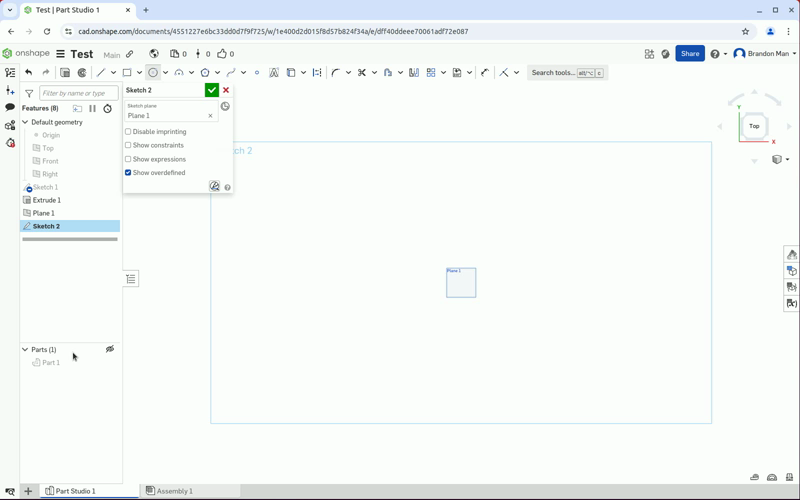
key_down(shift)
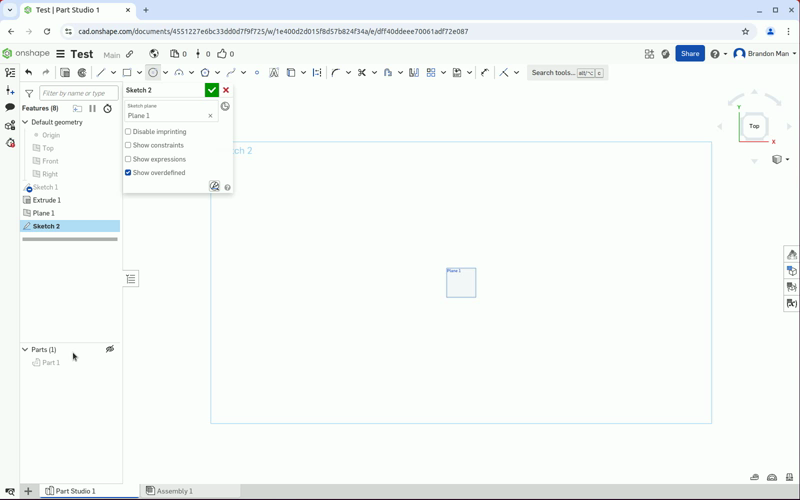
mouse_move(427, 226)
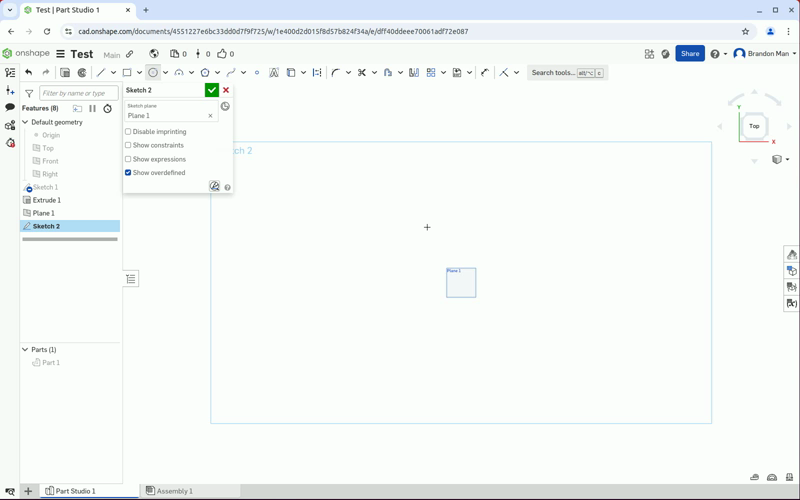
click(427, 226)
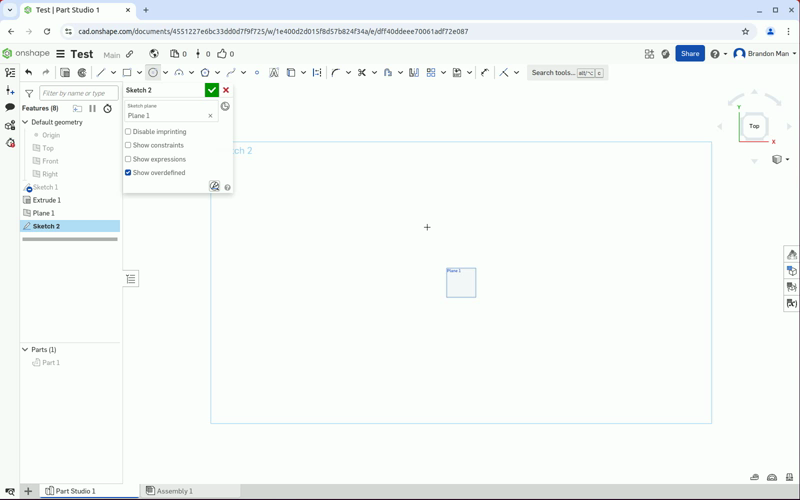
key_up(shift)
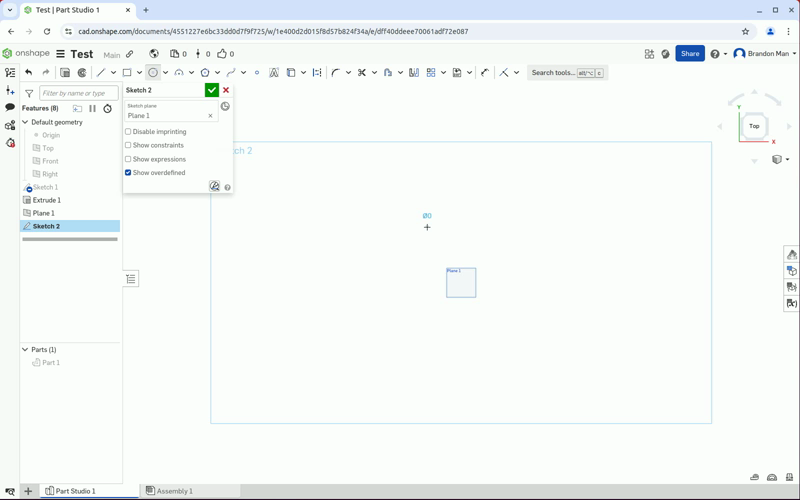
mouse_move(483, 226)
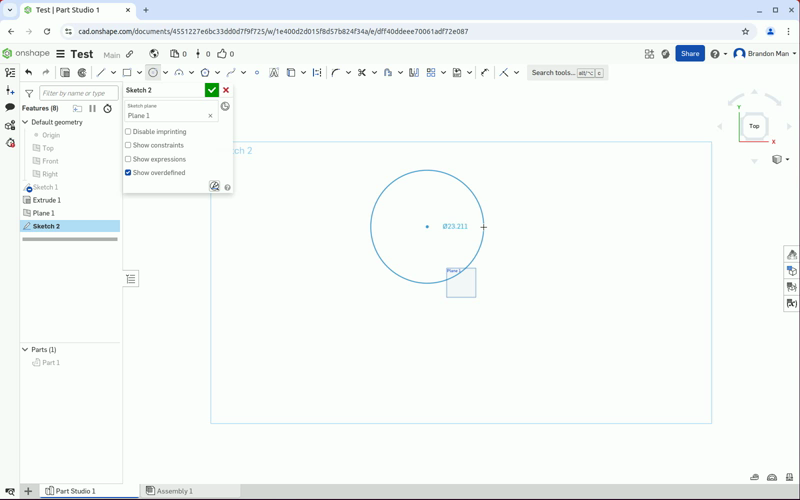
click(483, 226)
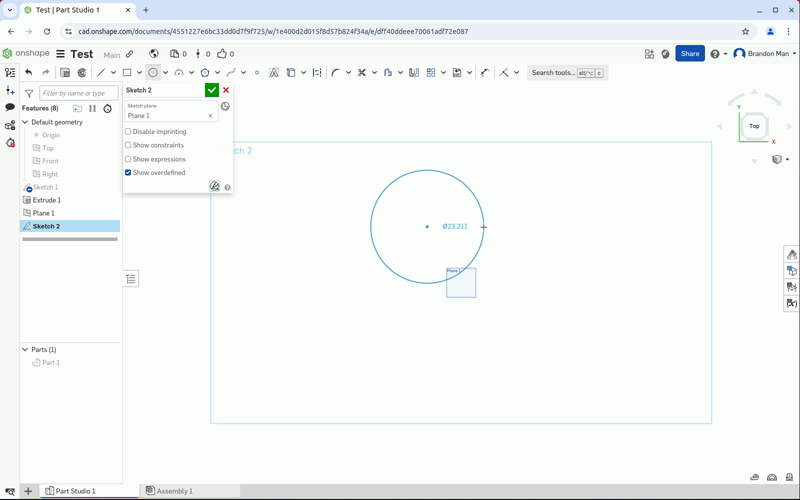
key(esc)
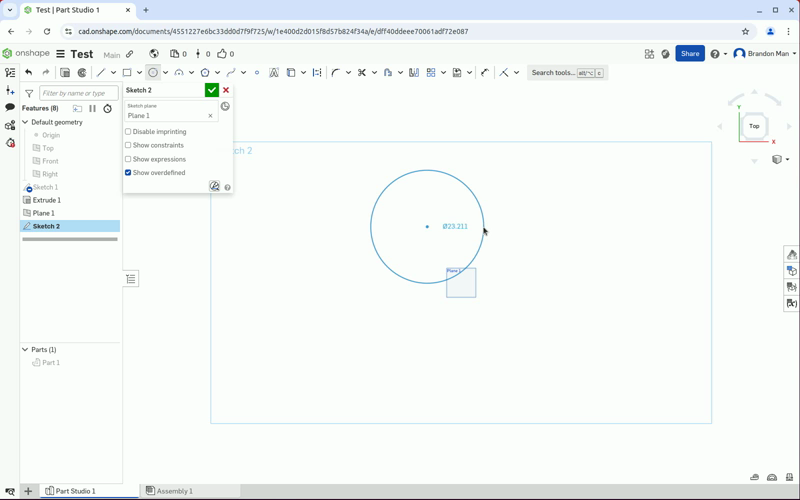
key(c)
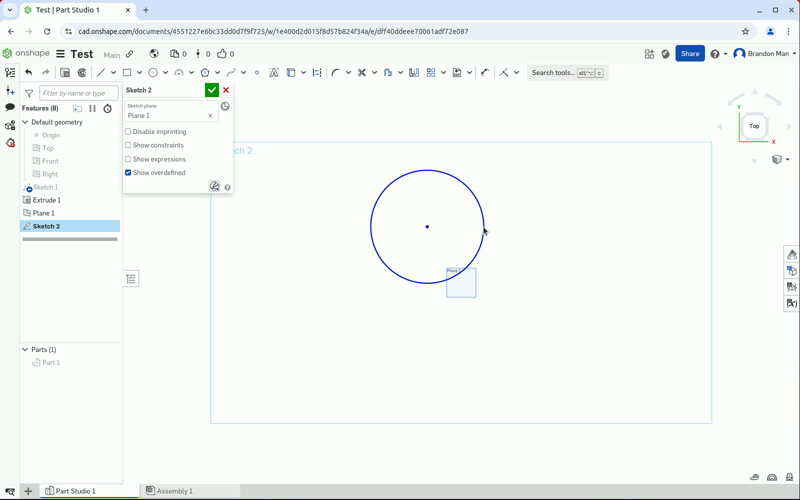
key_down(shift)
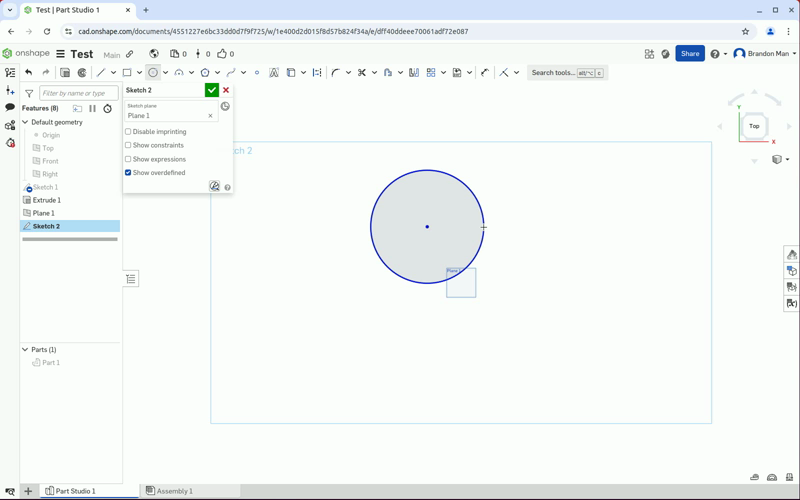
mouse_move(427, 226)
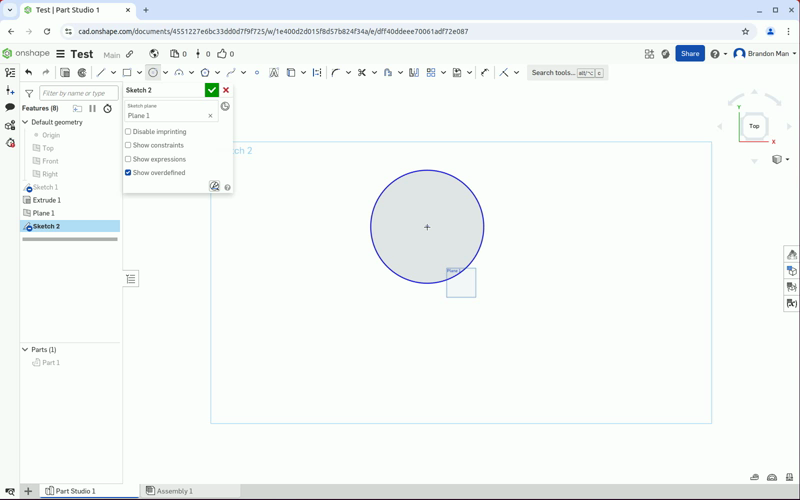
click(427, 226)
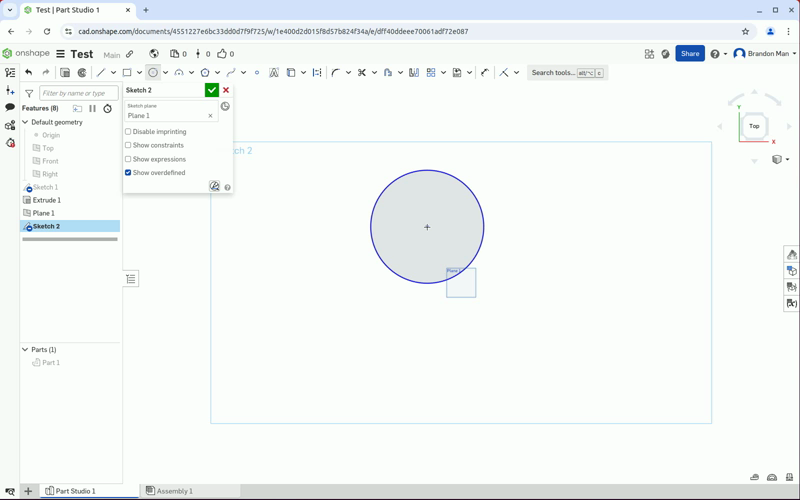
key_up(shift)
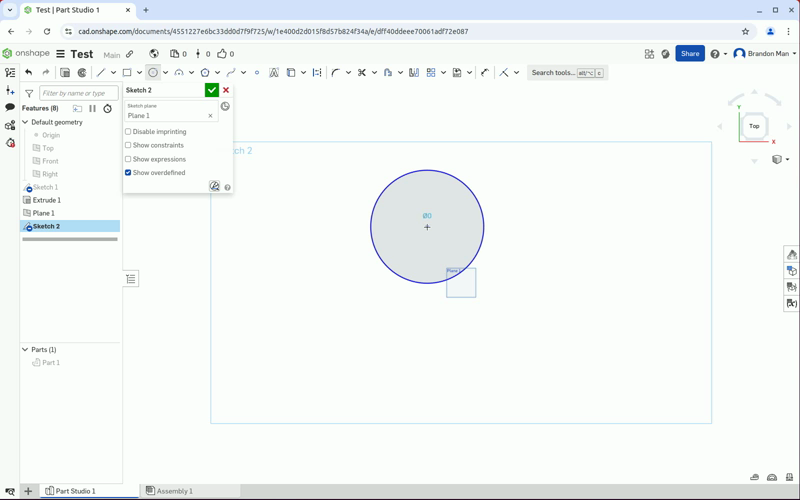
mouse_move(455, 226)
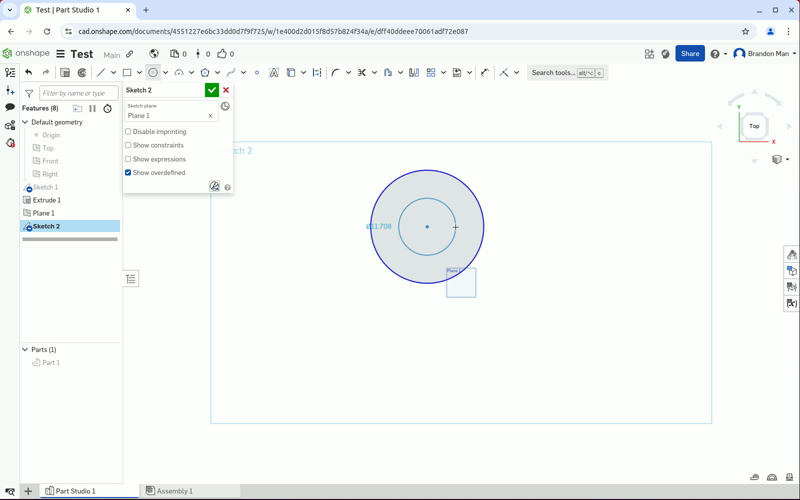
click(455, 226)
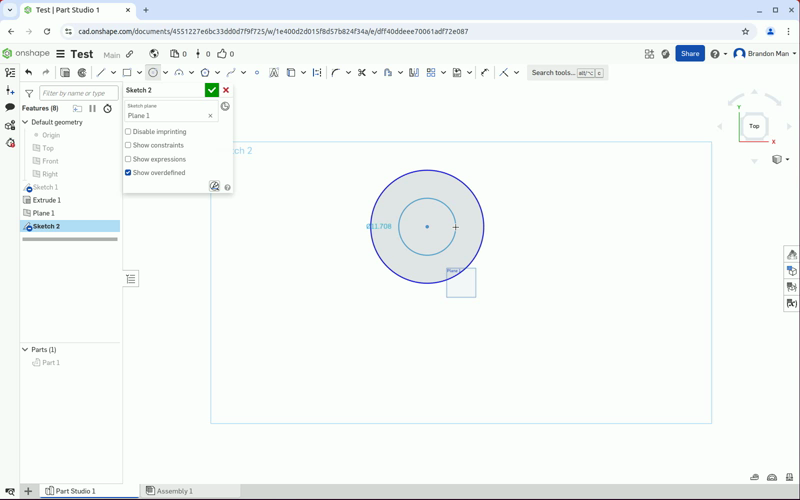
key(esc)
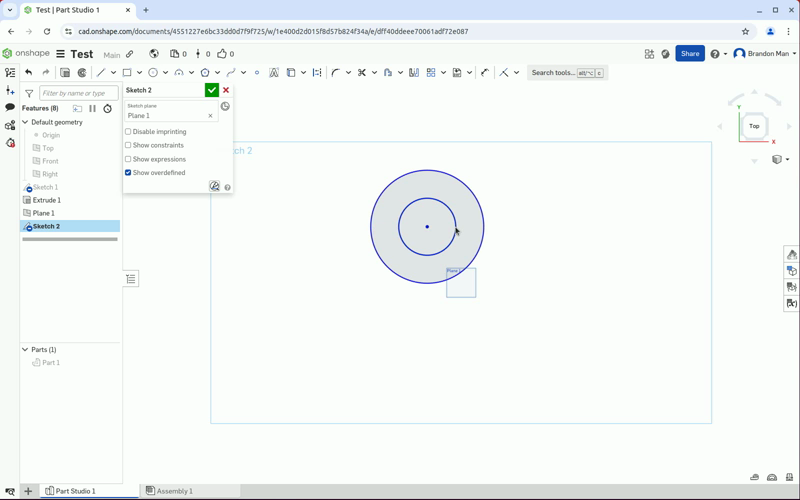
mouse_move(459, 191)
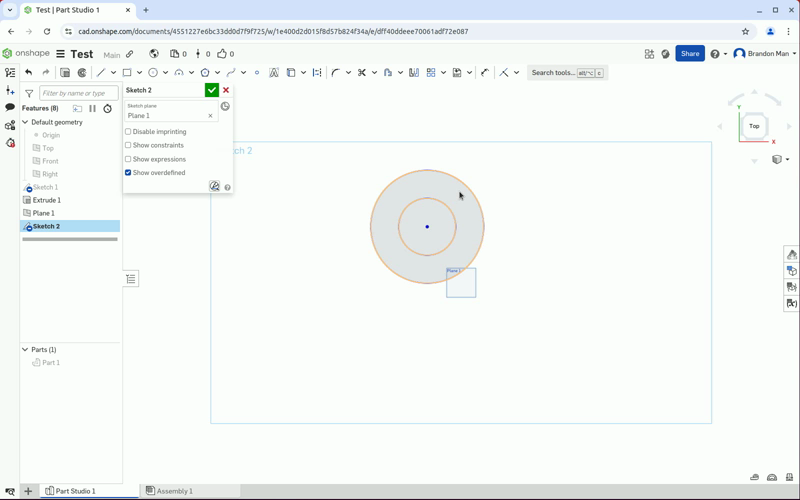
click(459, 191)
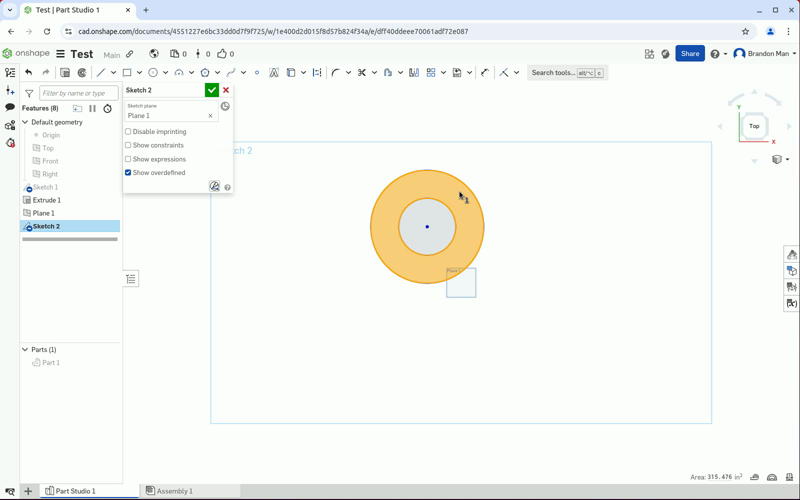
mouse_move(73, 352)
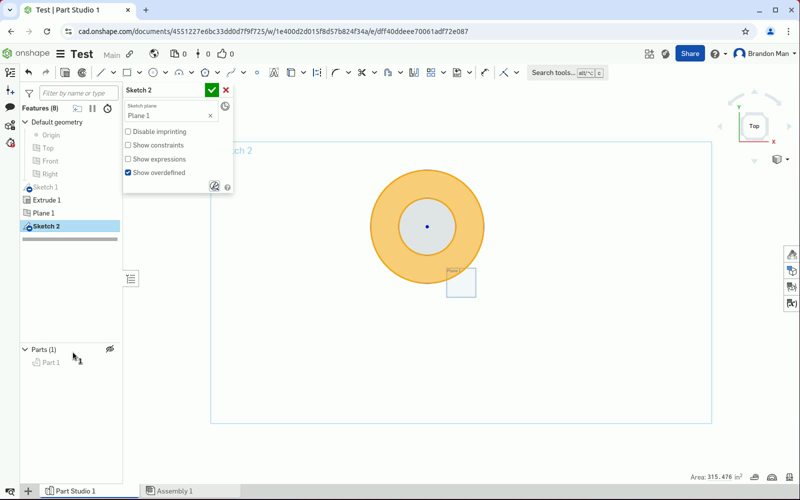
key(shift+y)
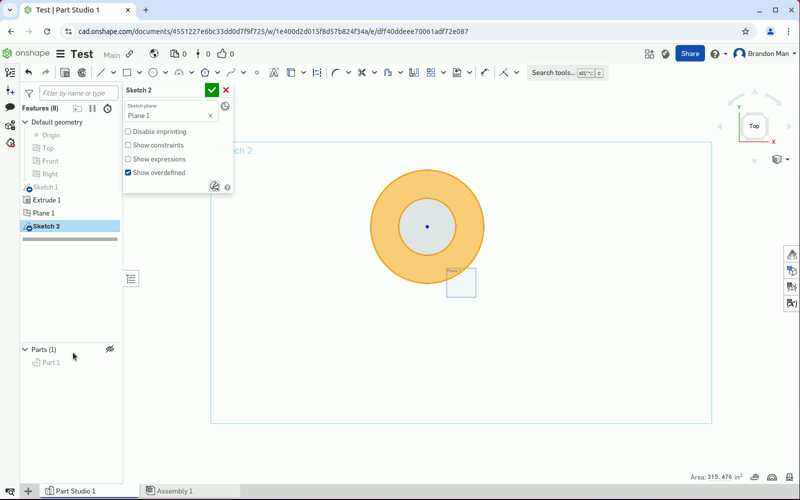
key(shift+e)
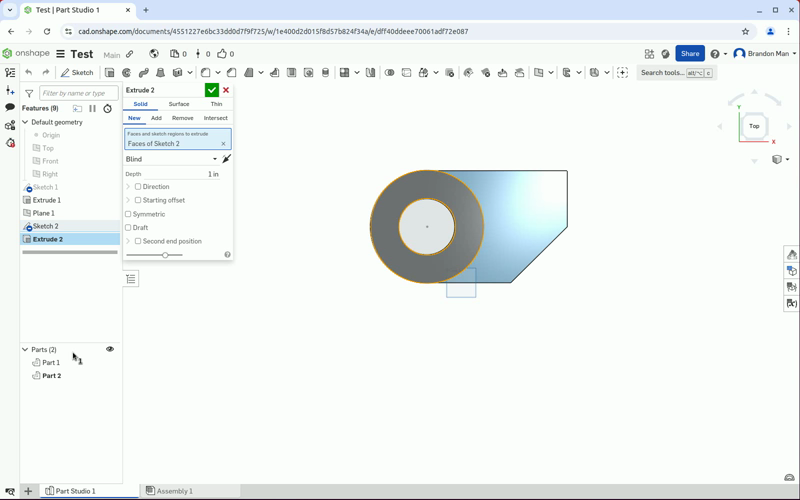
mouse_move(143, 106)
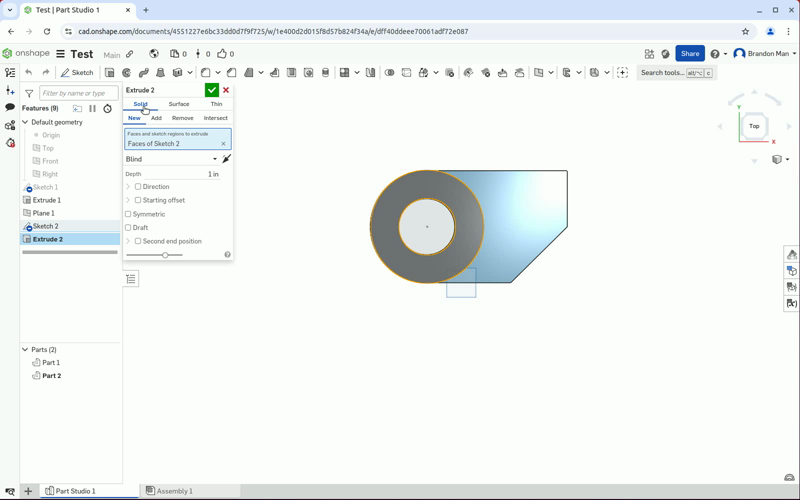
click(143, 106)
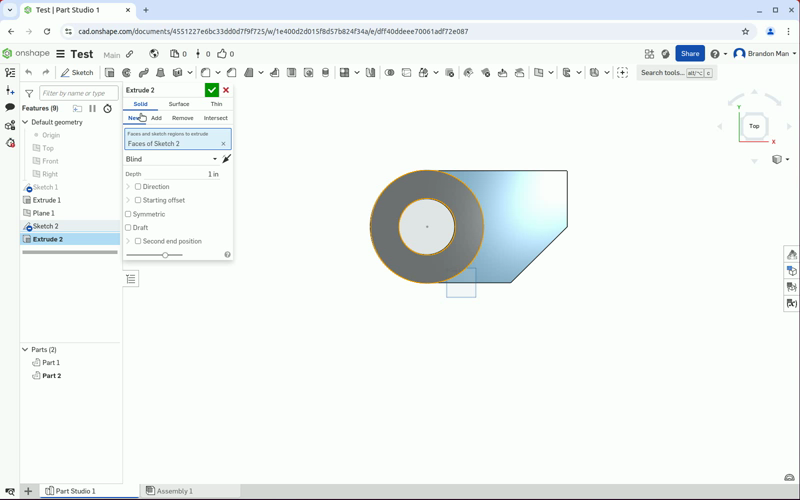
mouse_move(137, 120)
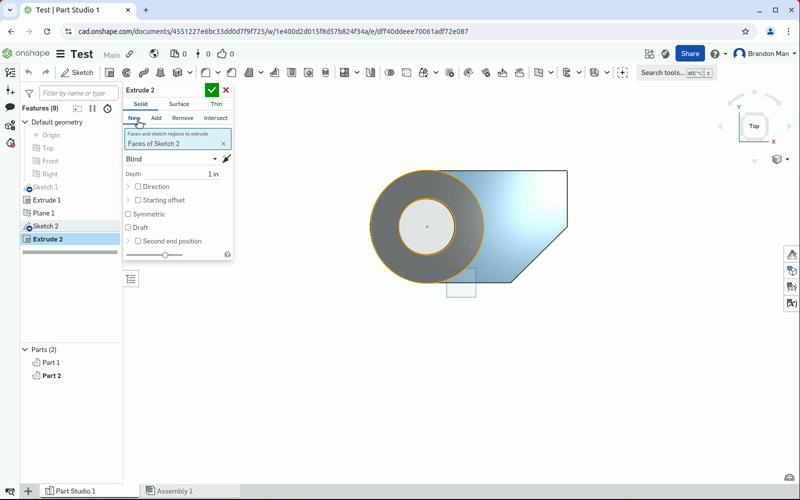
click(137, 120)
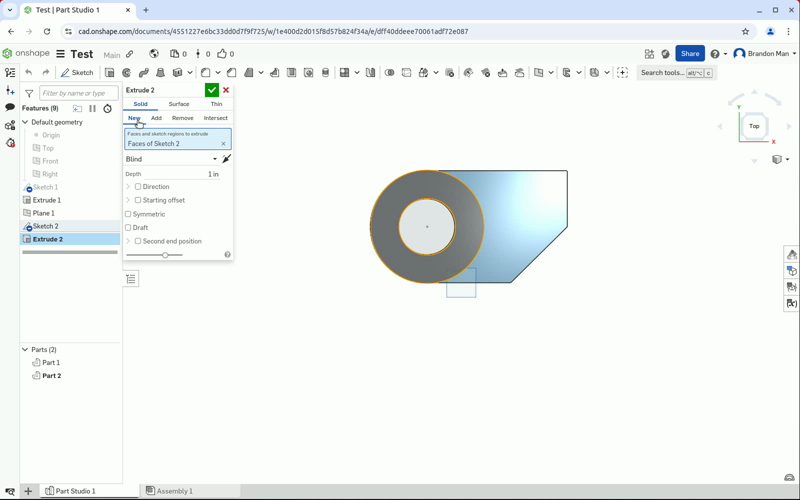
key(tab, 4)
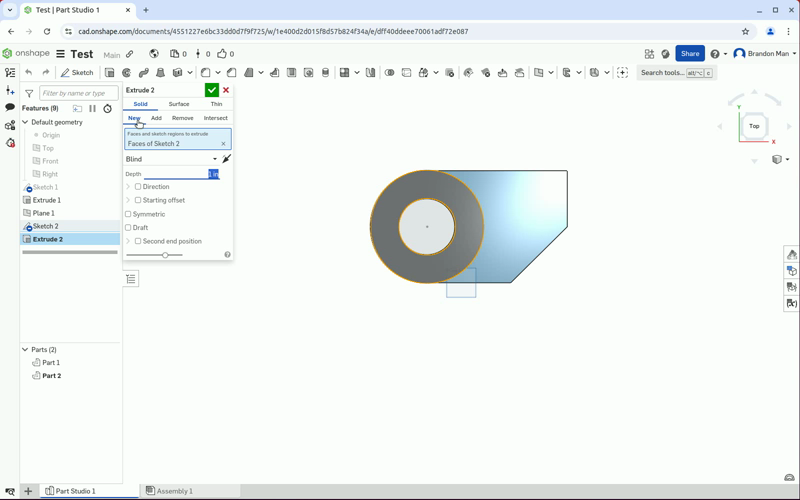
text(11.554)
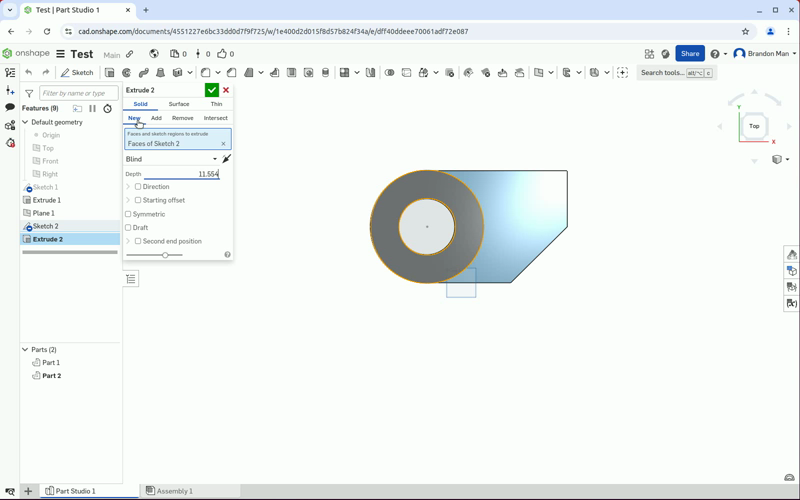
key(enter)
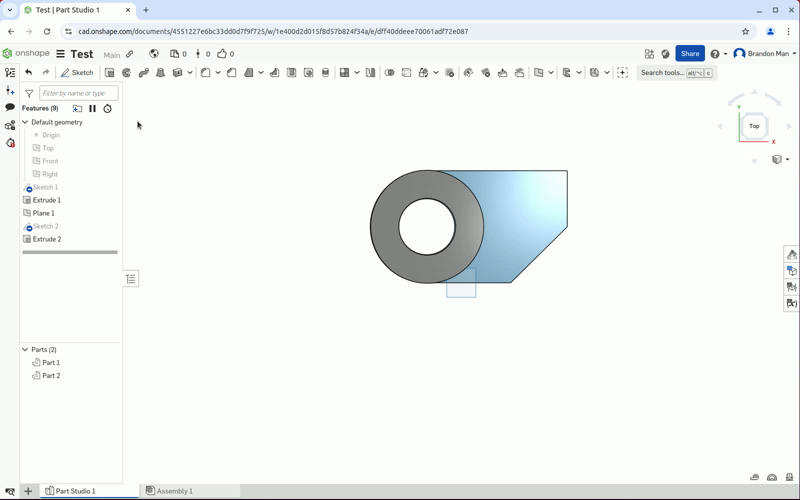
key(shift+h)
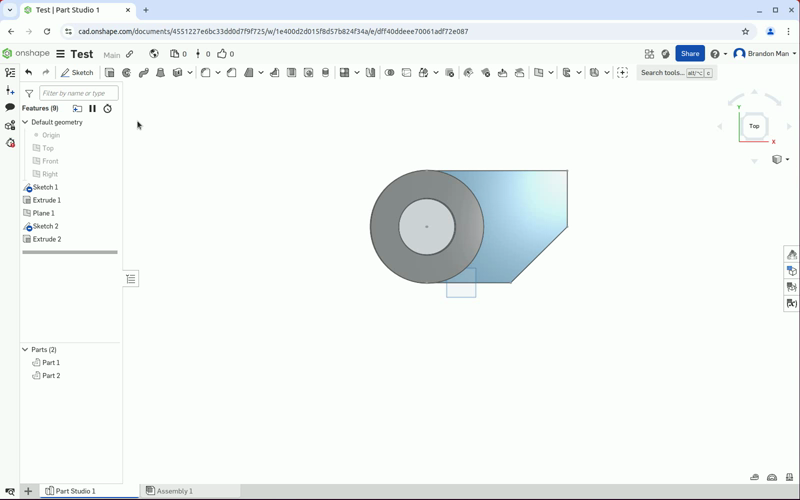
key(shift+h)
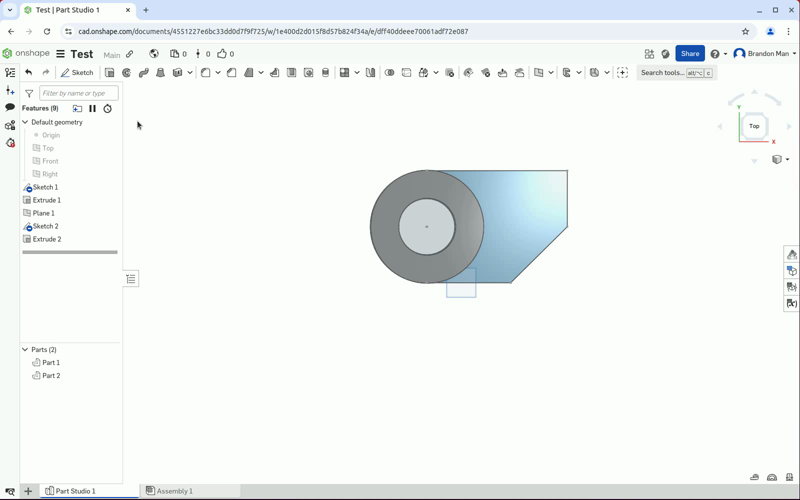
key(shift+7)
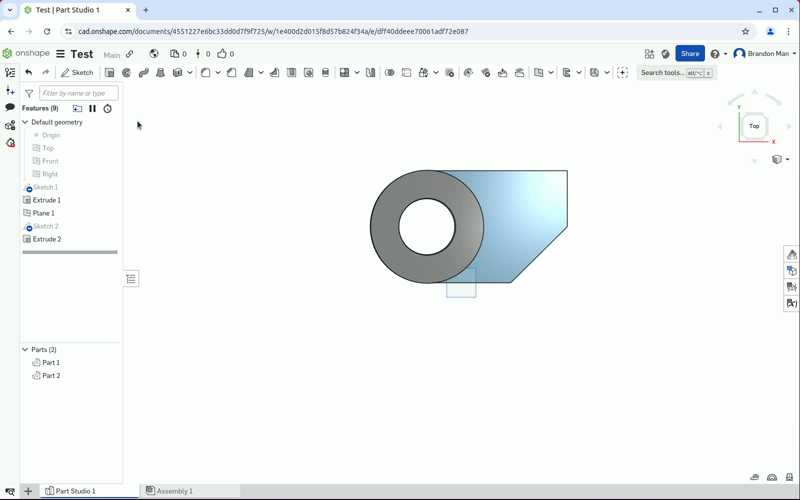
key(up, 3)
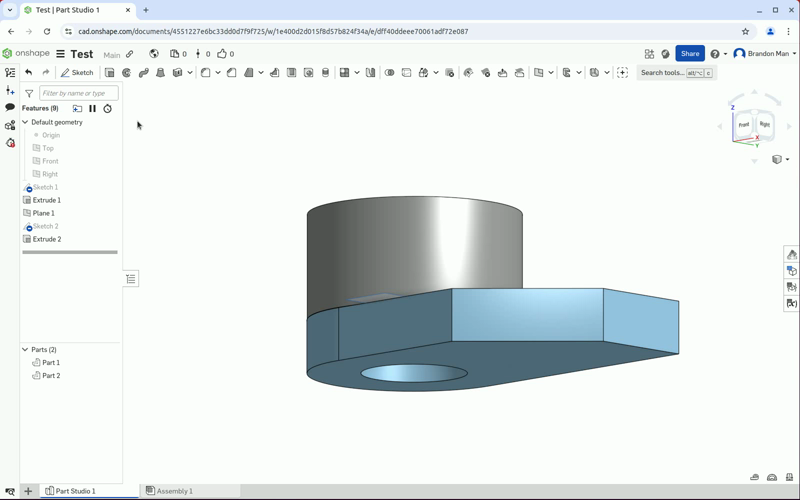
key(left, 3)
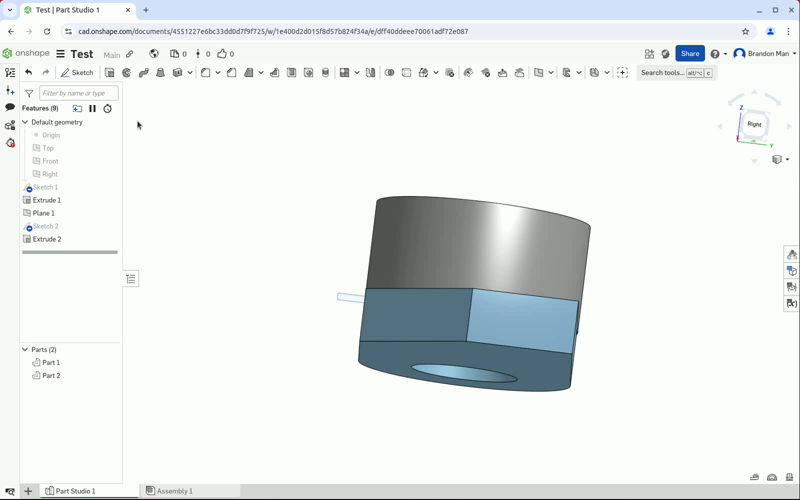
key(right, 3)
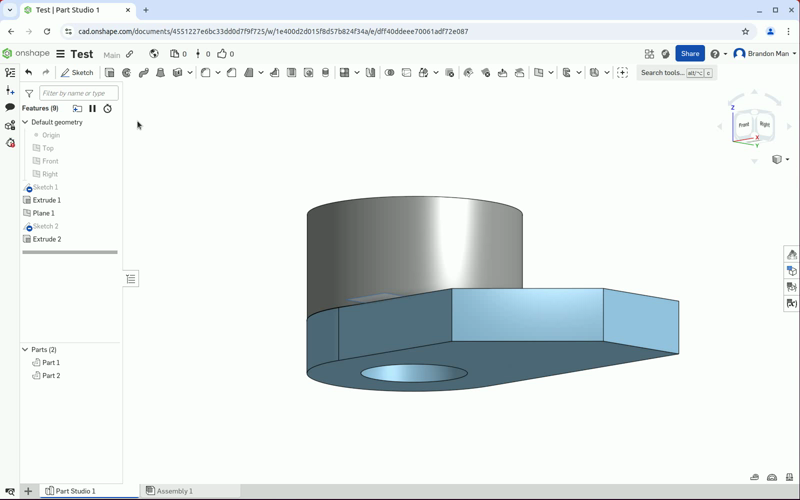
key(down, 3)
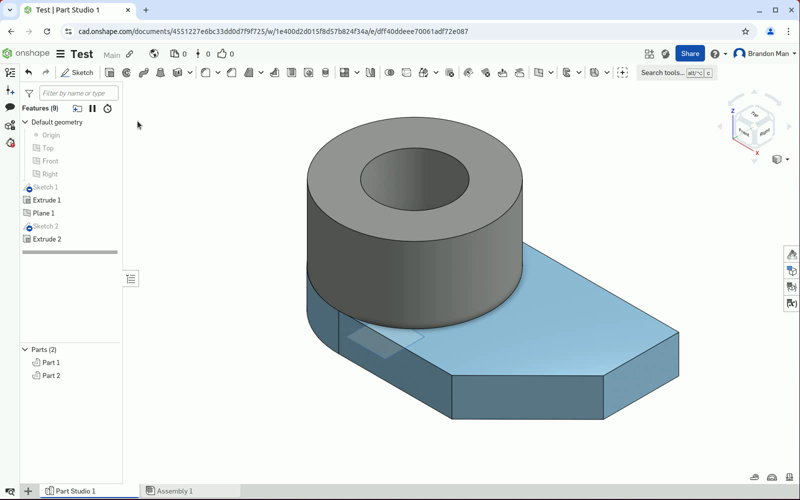
mouse_move(73, 189)
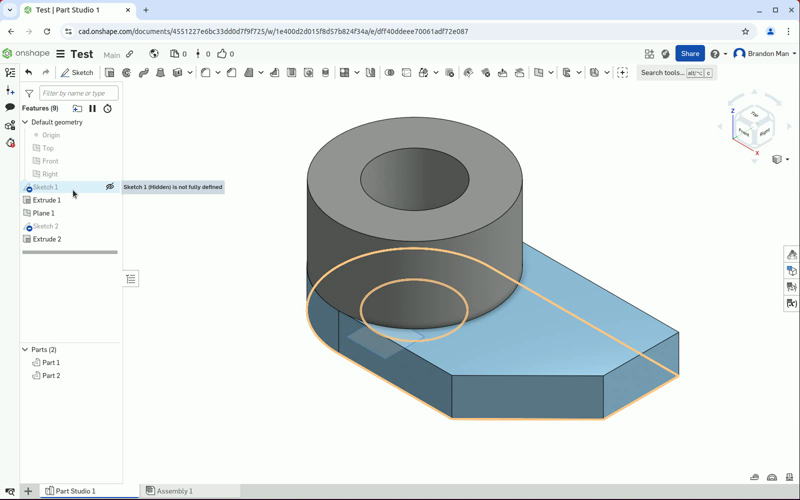
click(73, 189)